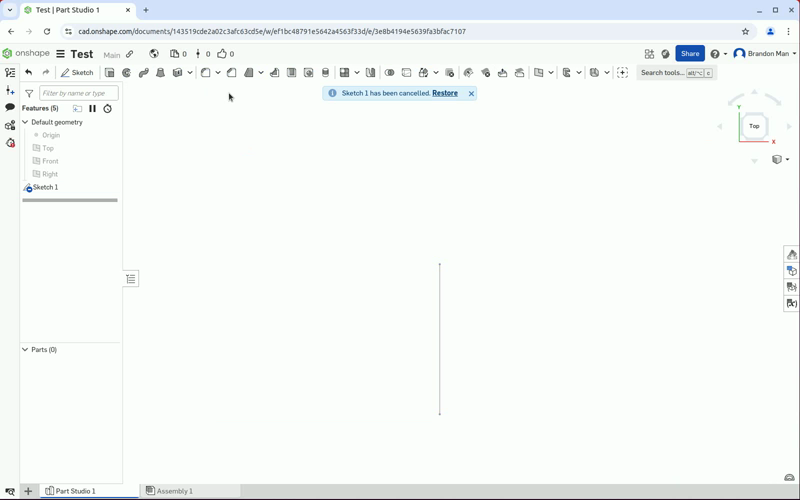
key(shift+h)
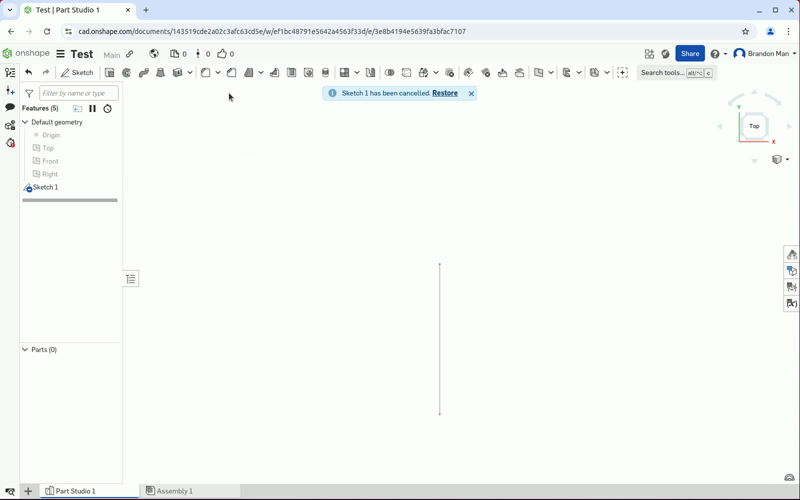
key(shift+s)
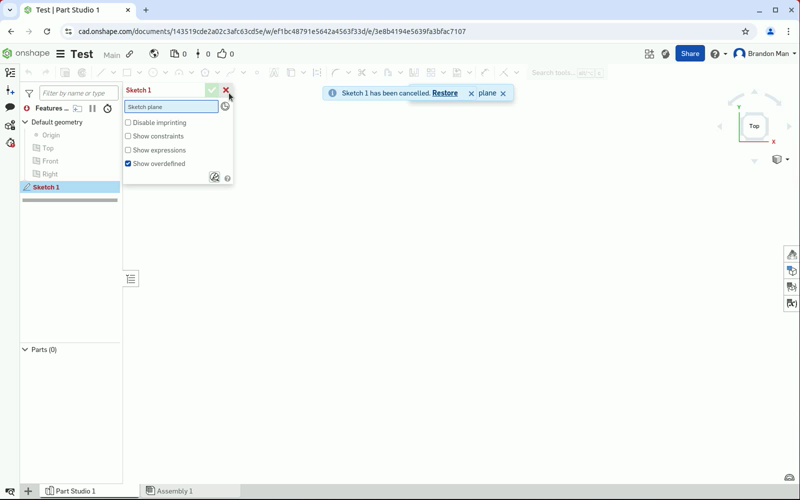
mouse_move(73, 150)
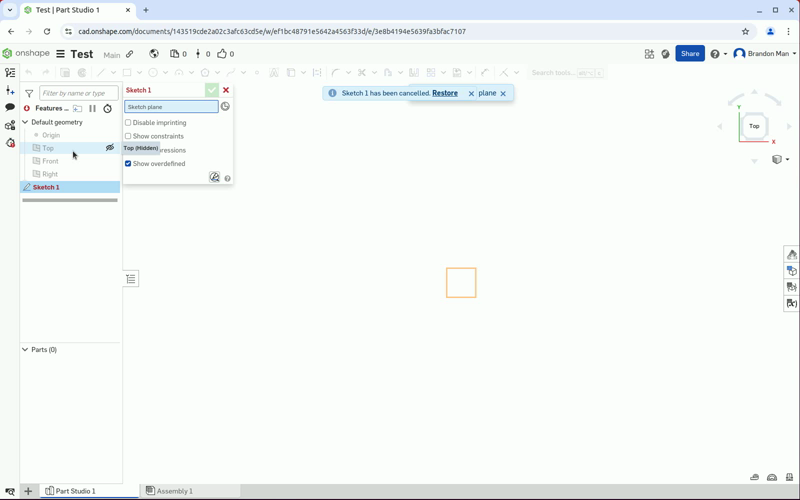
click(73, 150)
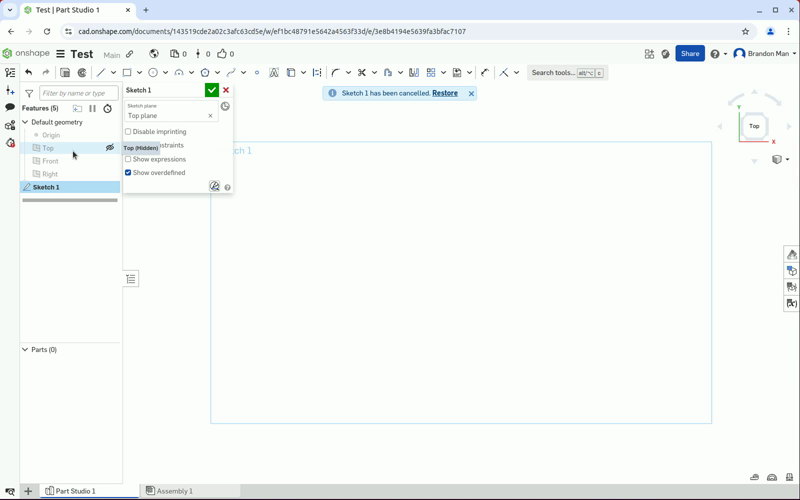
mouse_move(73, 352)
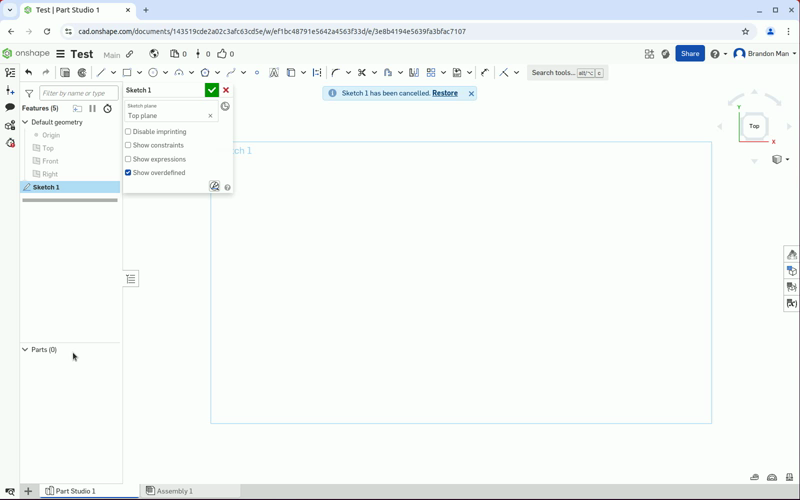
key(y)
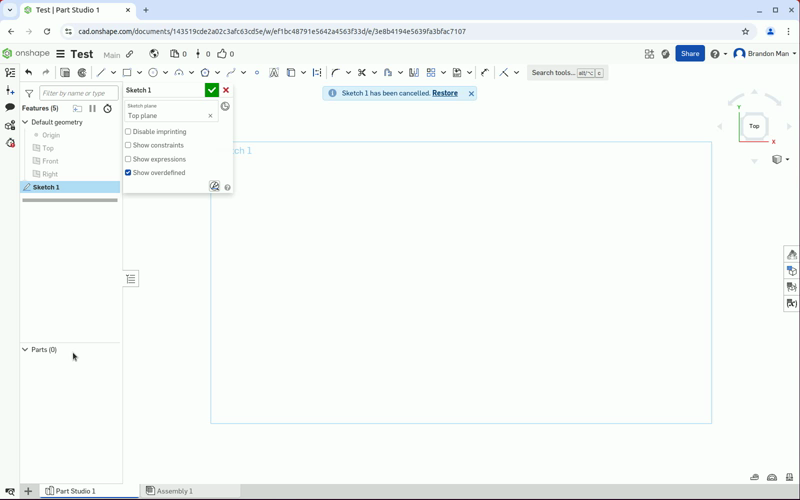
key(l)
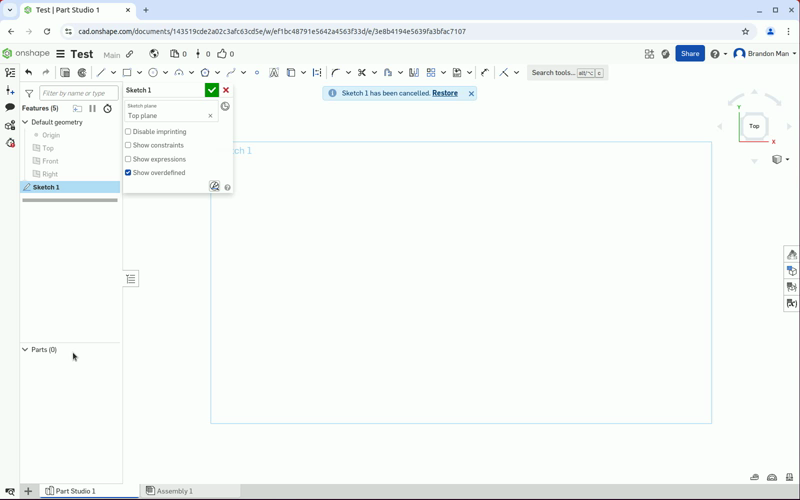
key_down(shift)
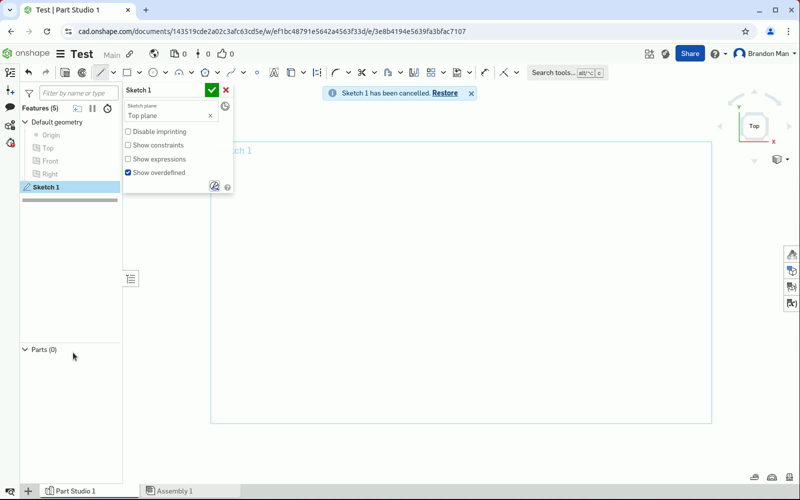
mouse_move(424, 346)
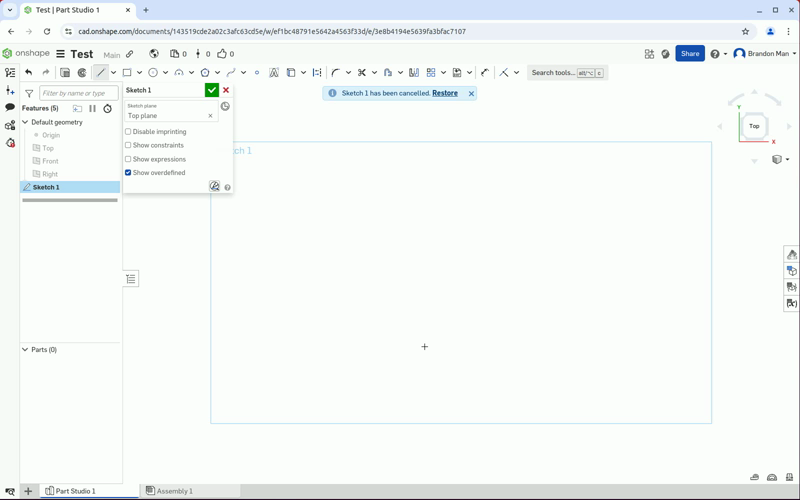
click(424, 346)
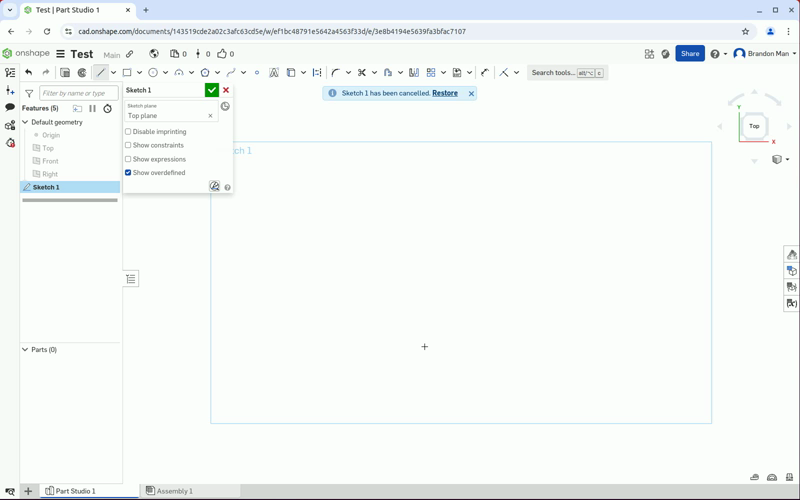
key_up(shift)
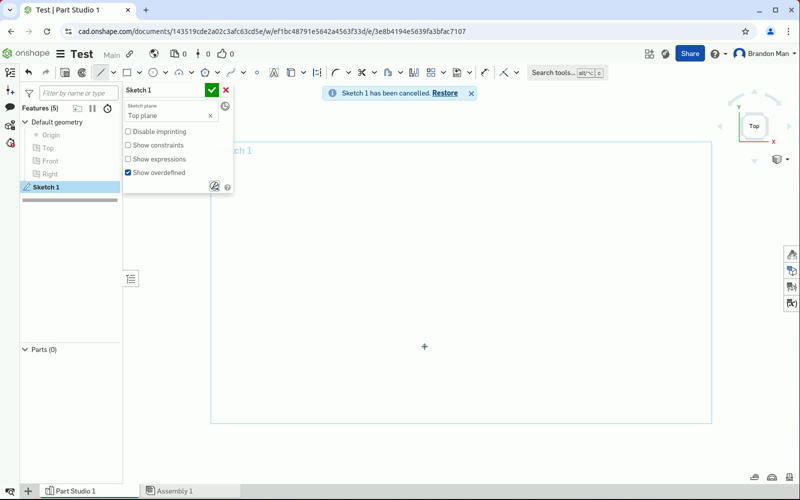
key_down(shift)
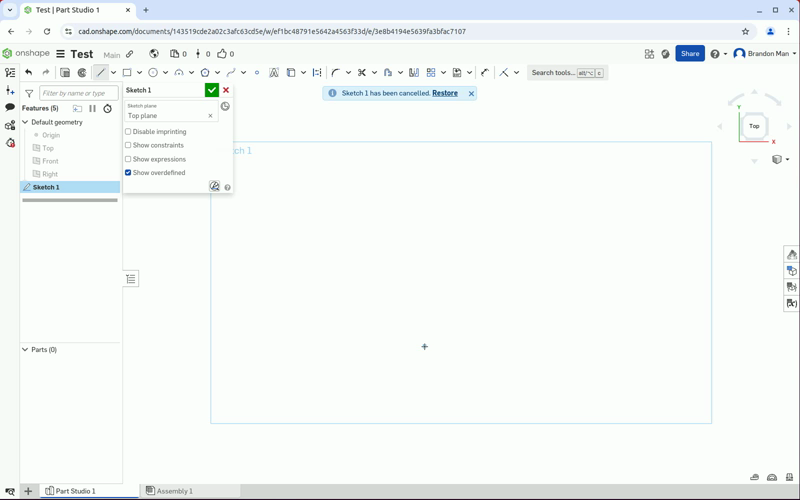
mouse_move(486, 346)
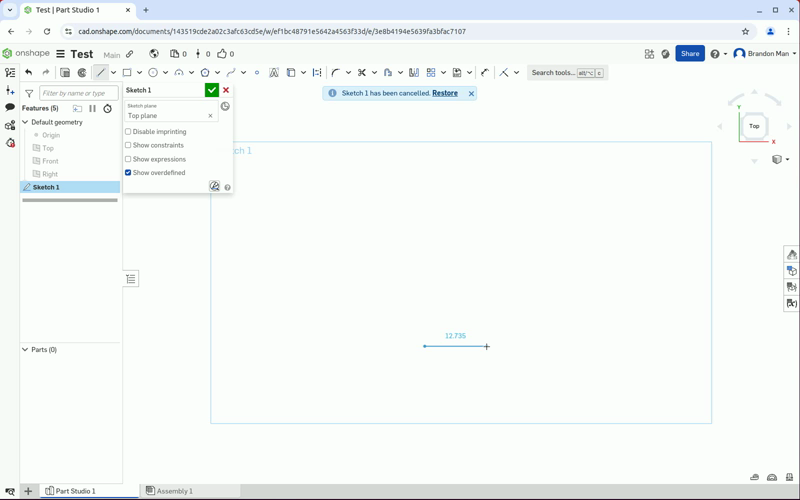
click(486, 346)
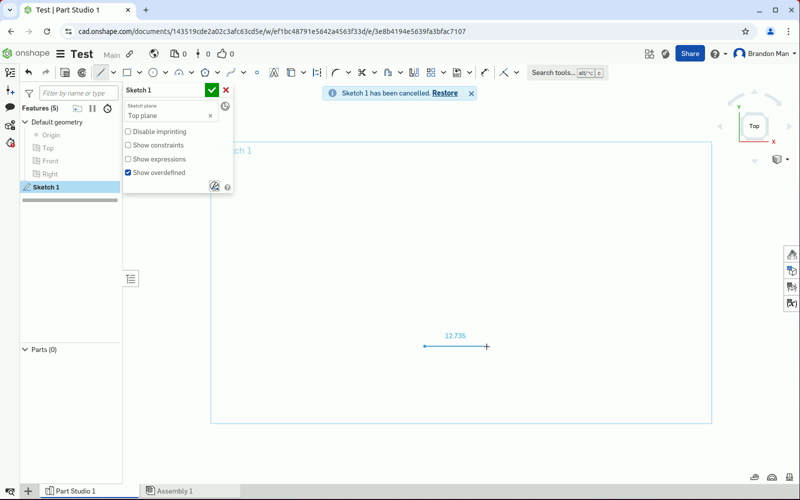
key_up(shift)
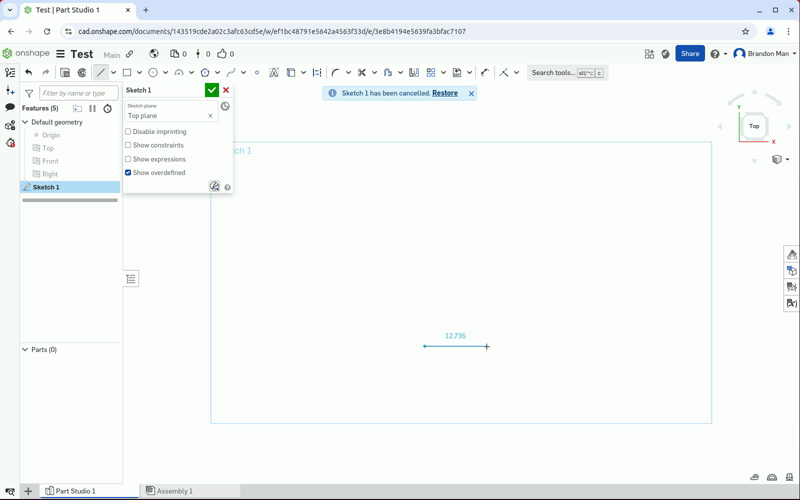
key_down(shift)
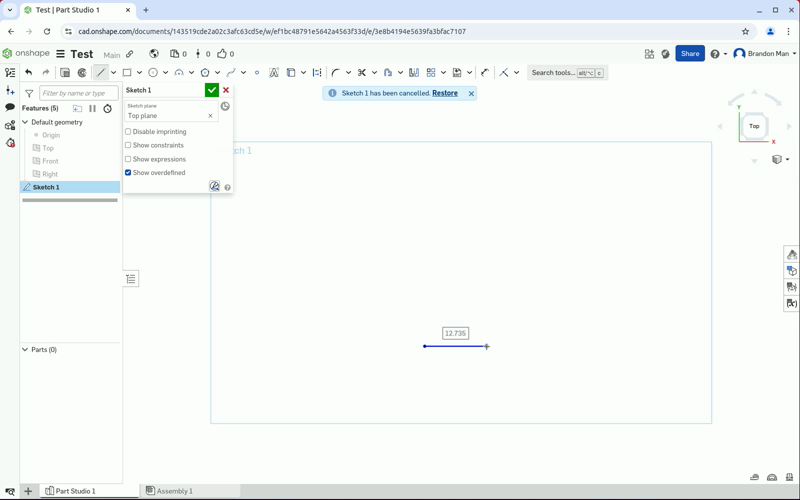
mouse_move(486, 252)
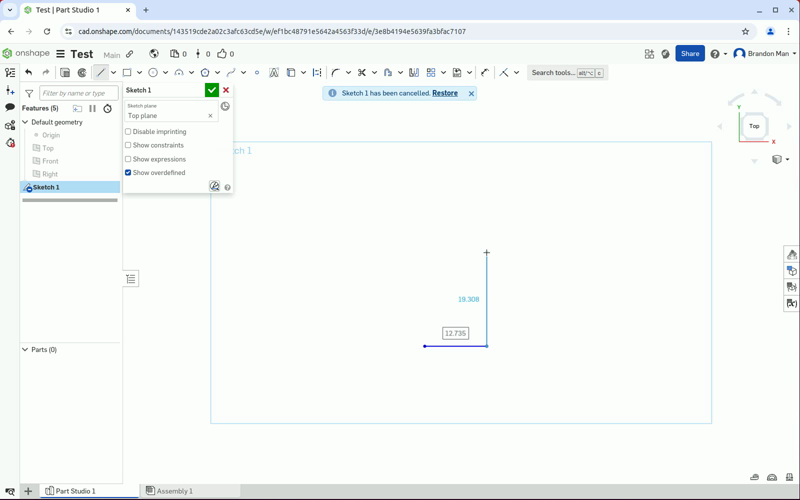
click(486, 252)
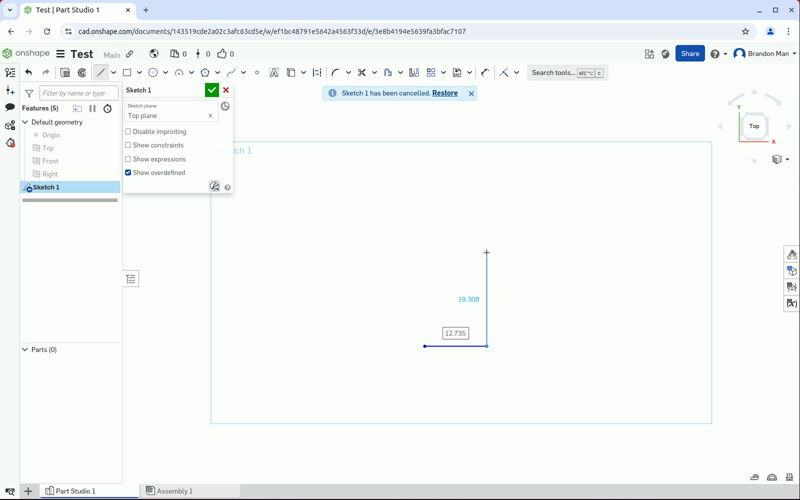
key_up(shift)
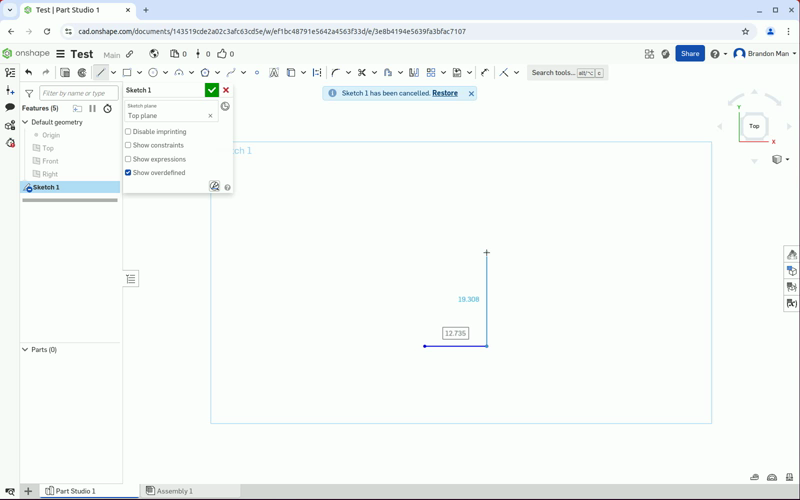
key_down(shift)
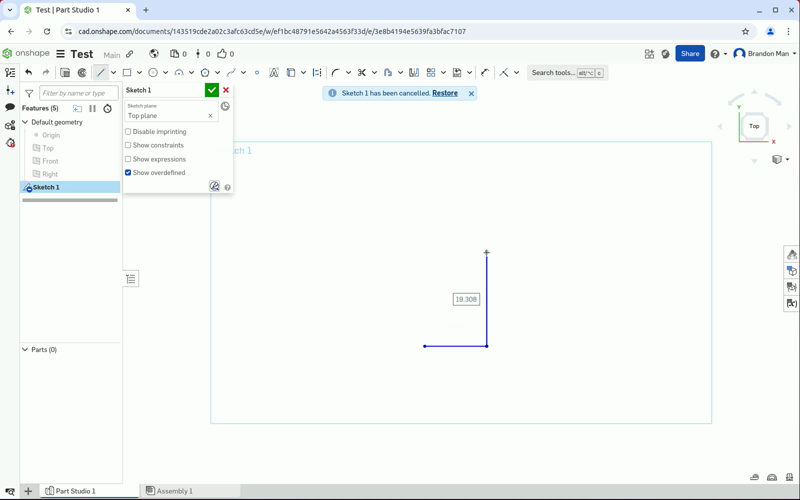
mouse_move(424, 252)
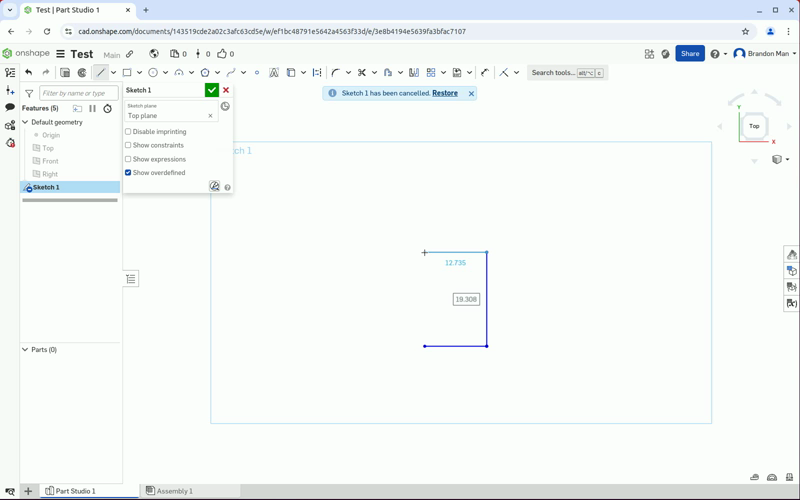
click(424, 252)
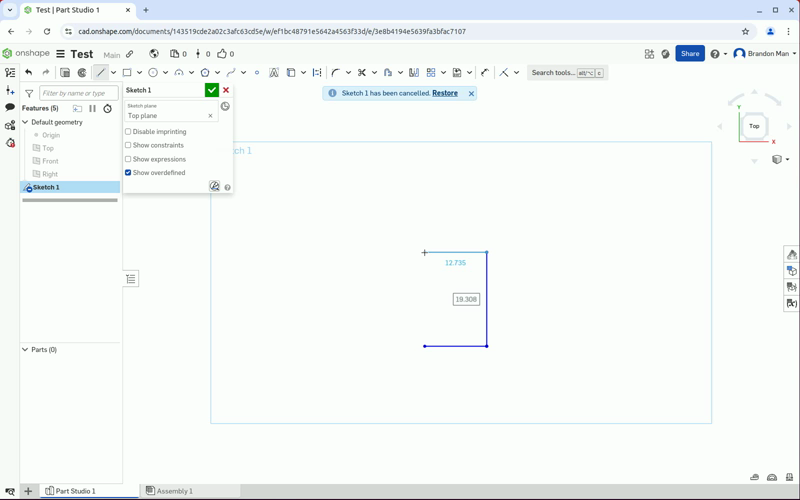
key_up(shift)
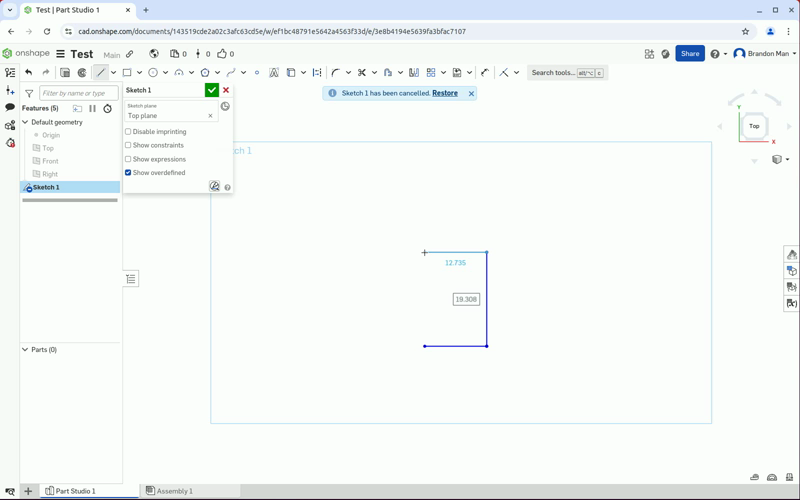
key_down(shift)
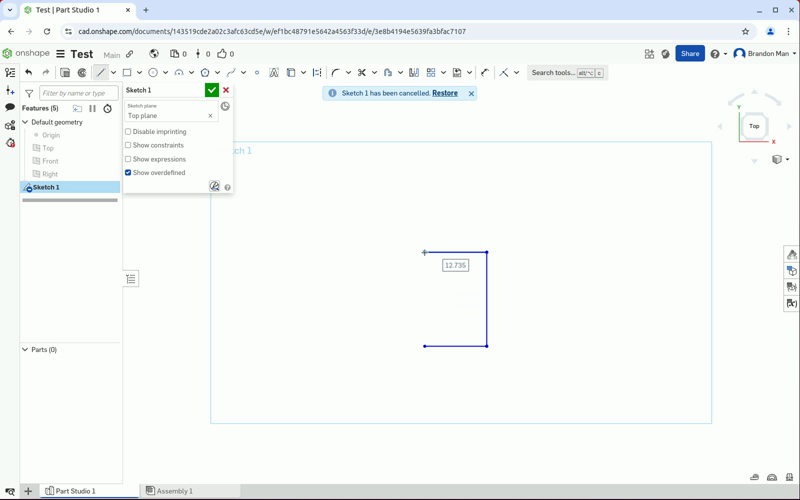
mouse_move(424, 346)
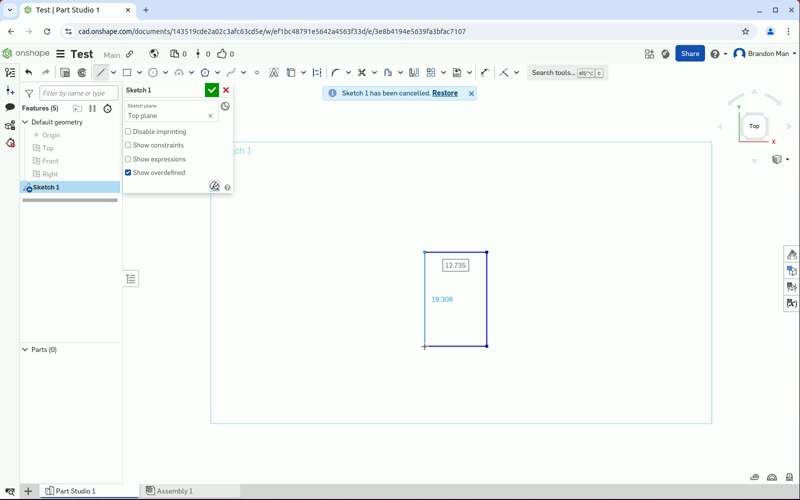
key_up(shift)
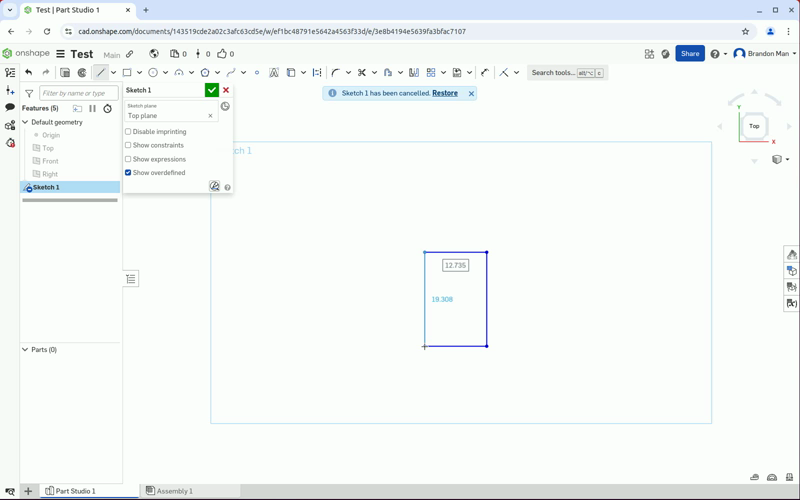
click(424, 346)
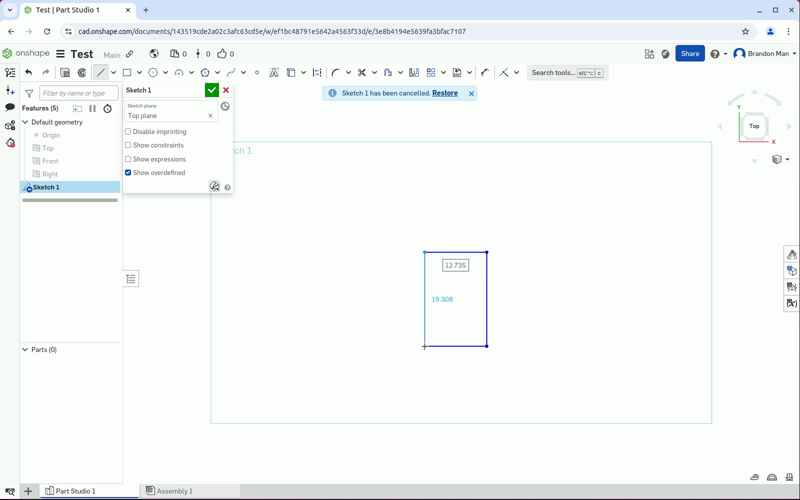
key(esc)
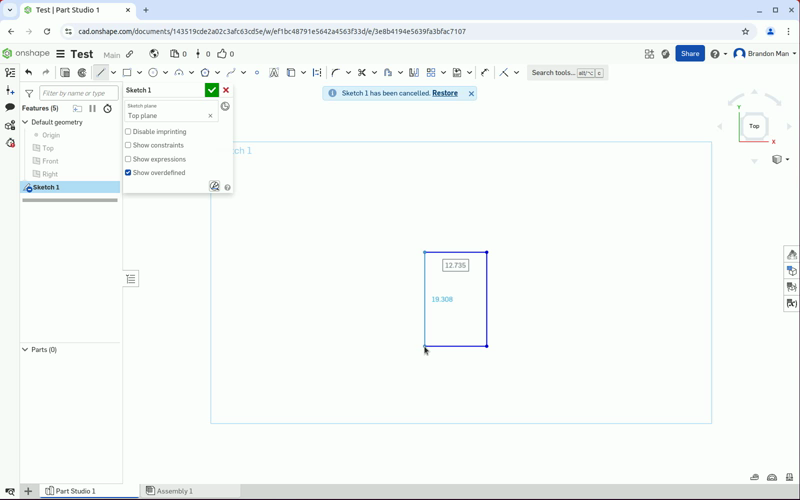
mouse_move(473, 322)
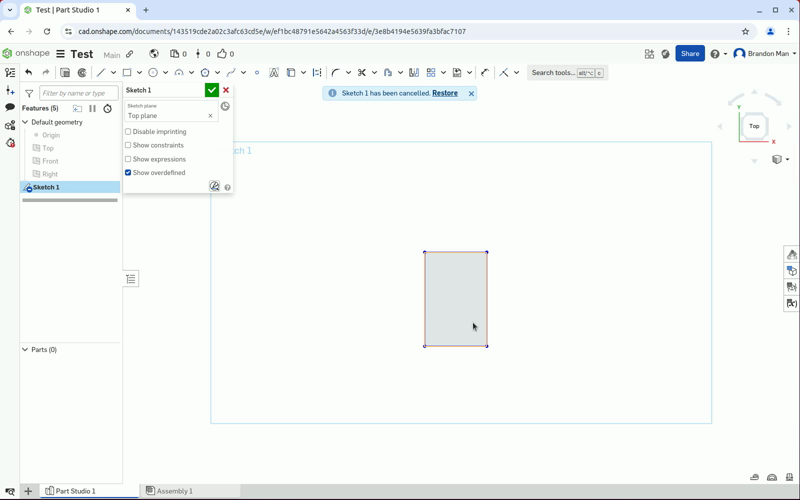
click(473, 322)
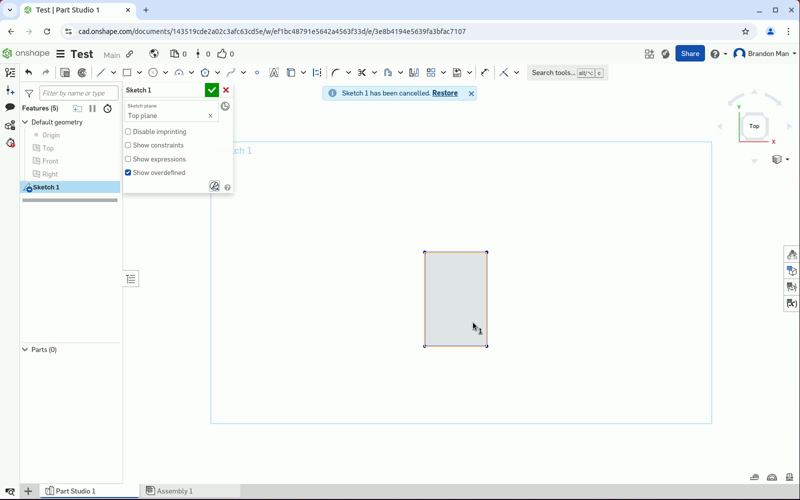
mouse_move(73, 352)
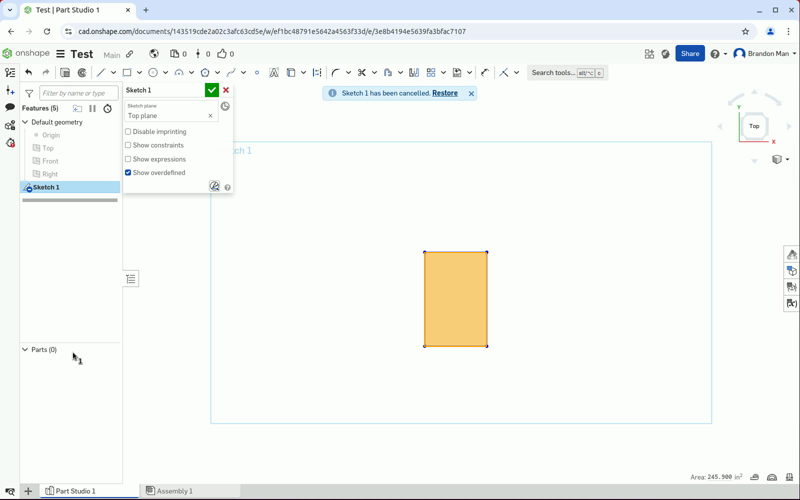
key(shift+y)
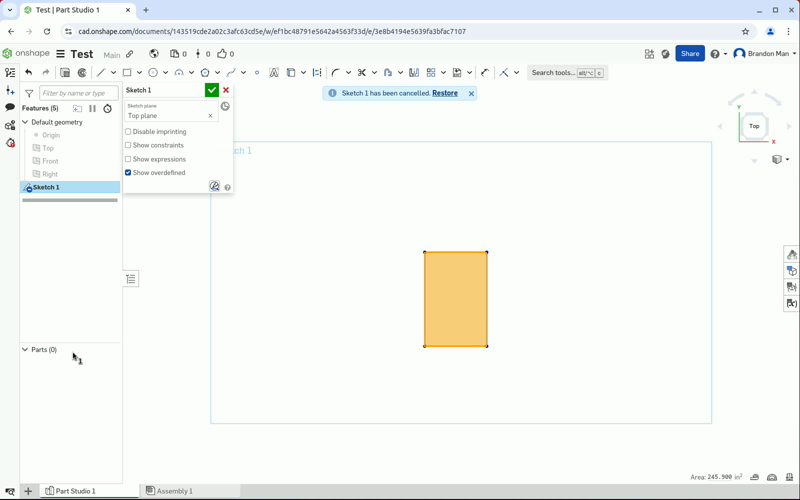
key(shift+e)
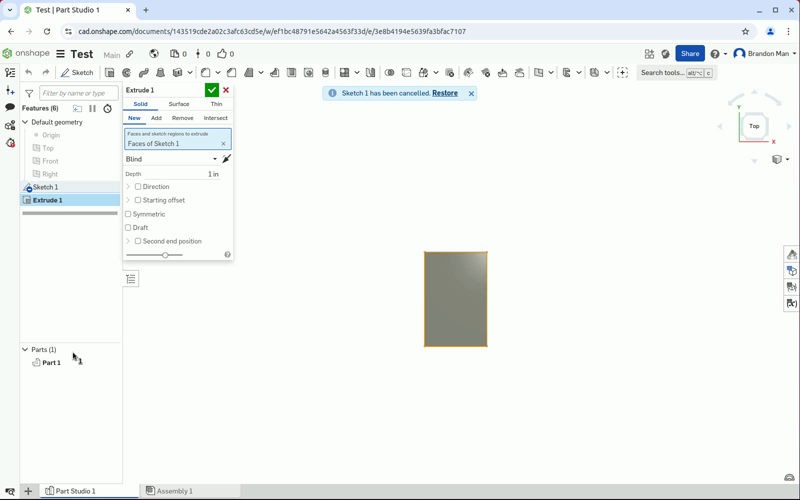
mouse_move(143, 106)
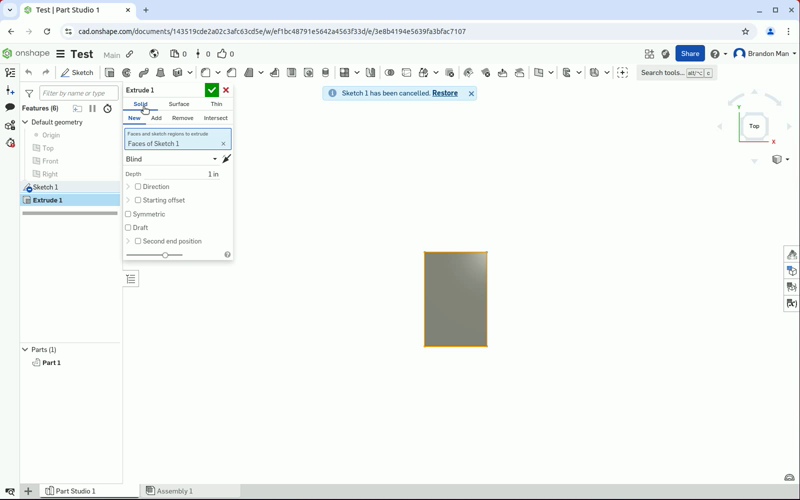
click(143, 106)
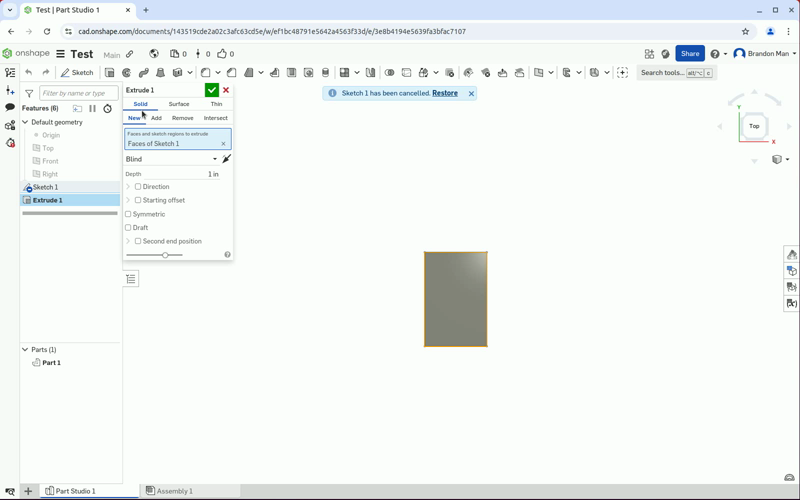
mouse_move(137, 120)
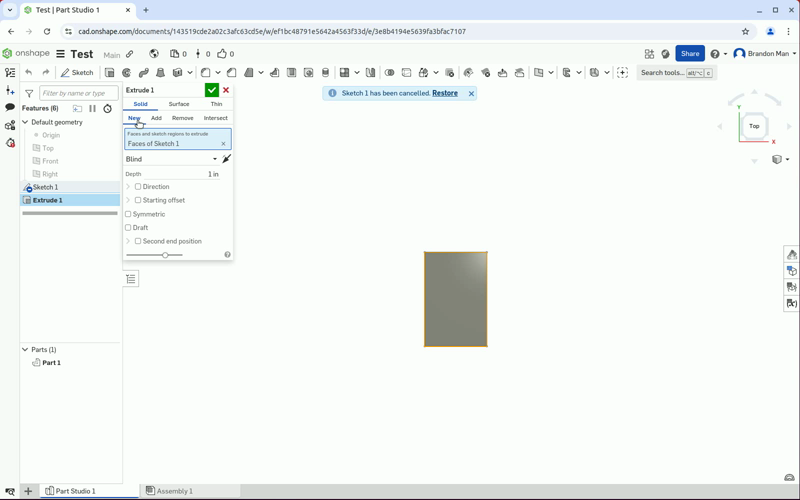
click(137, 120)
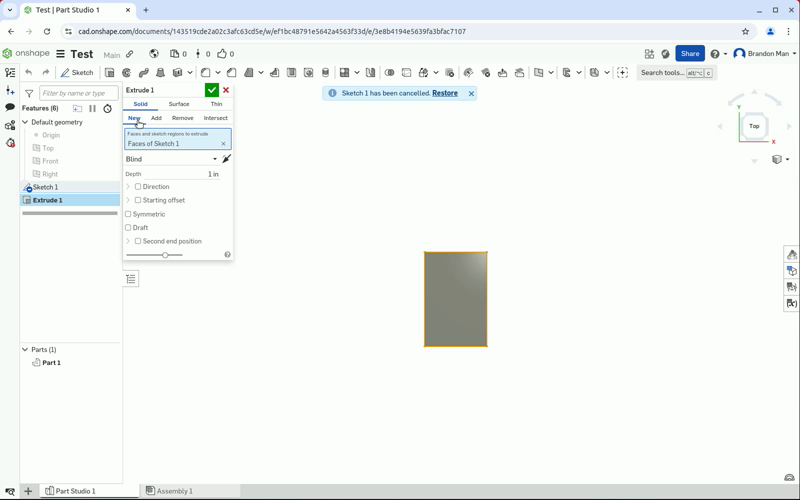
key(tab, 4)
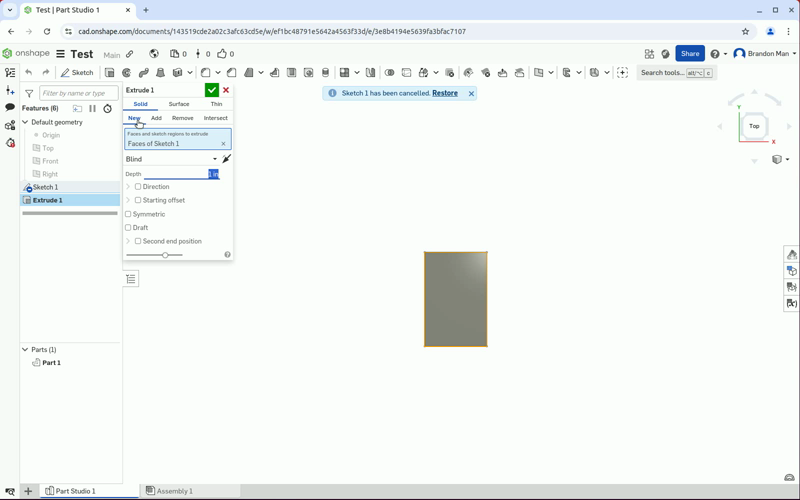
text(3.37)
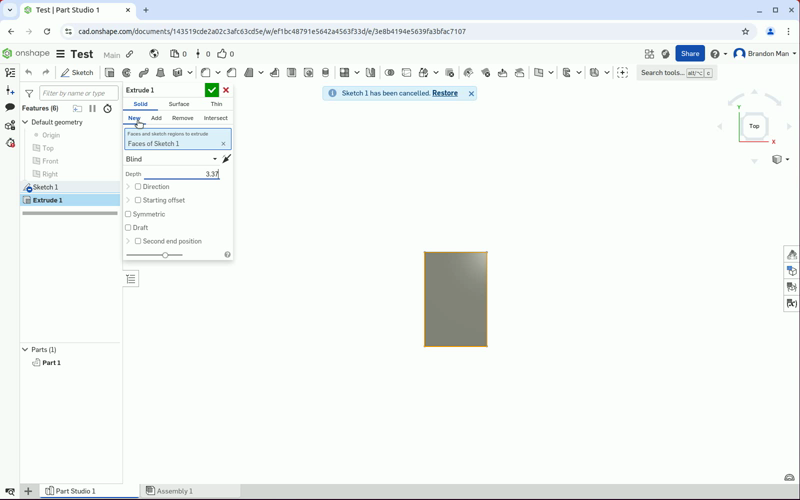
key(enter)
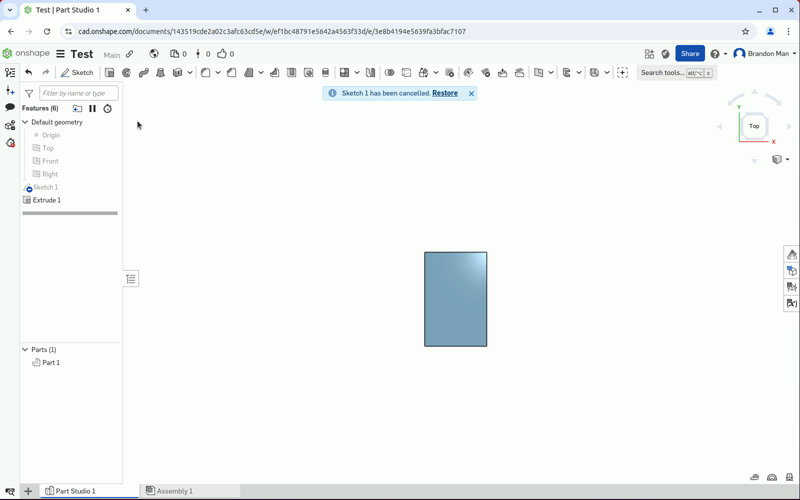
key(shift+h)
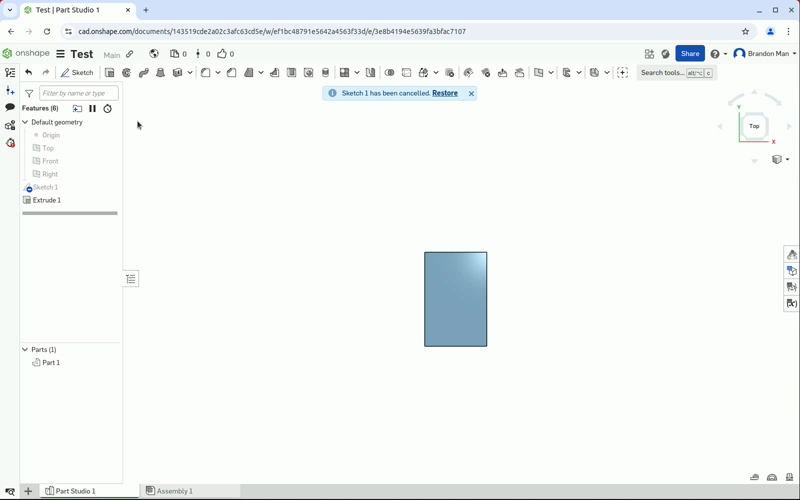
key(shift+h)
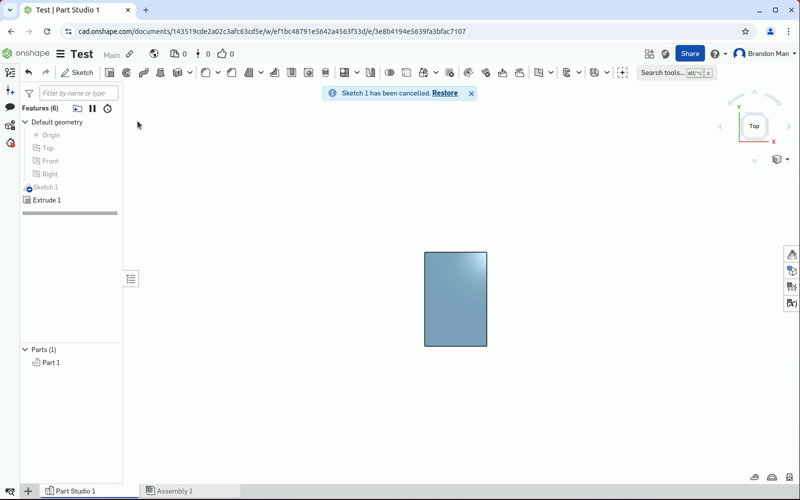
mouse_move(73, 189)
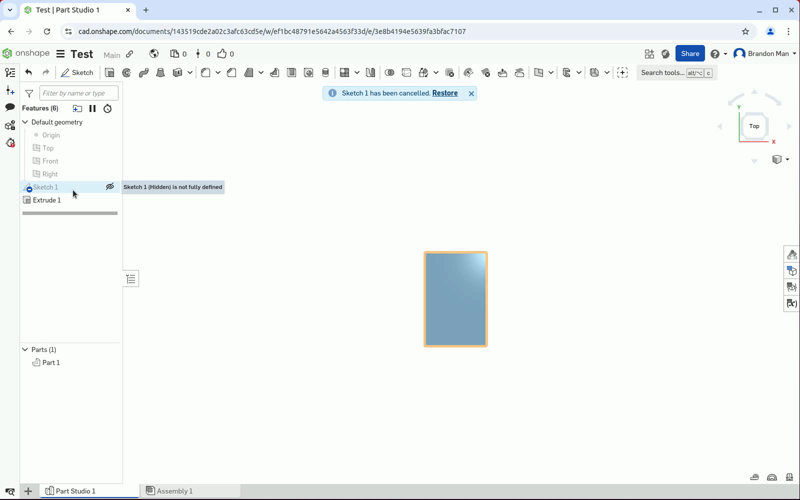
click(73, 189)
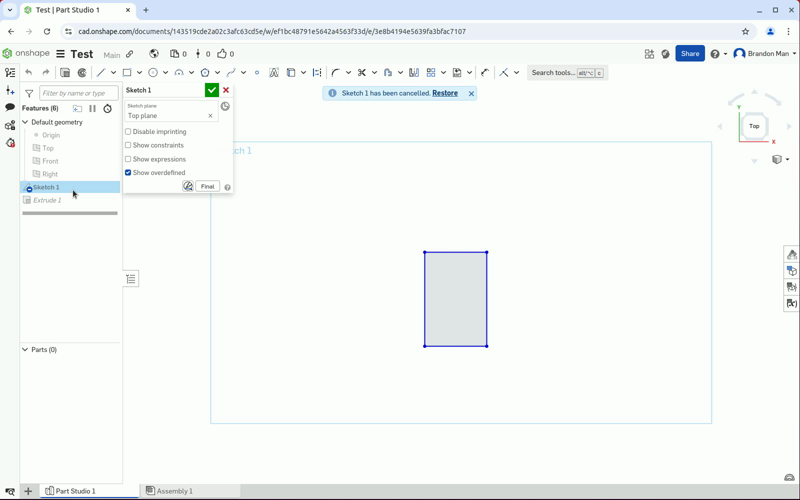
mouse_move(229, 92)
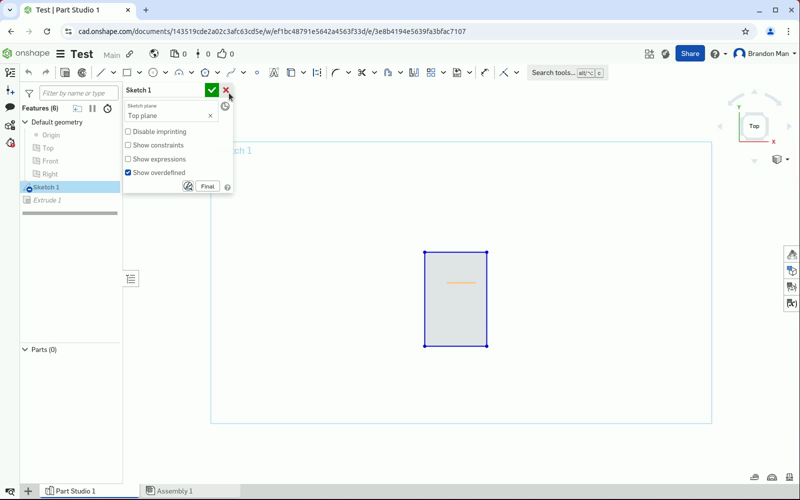
click(229, 92)
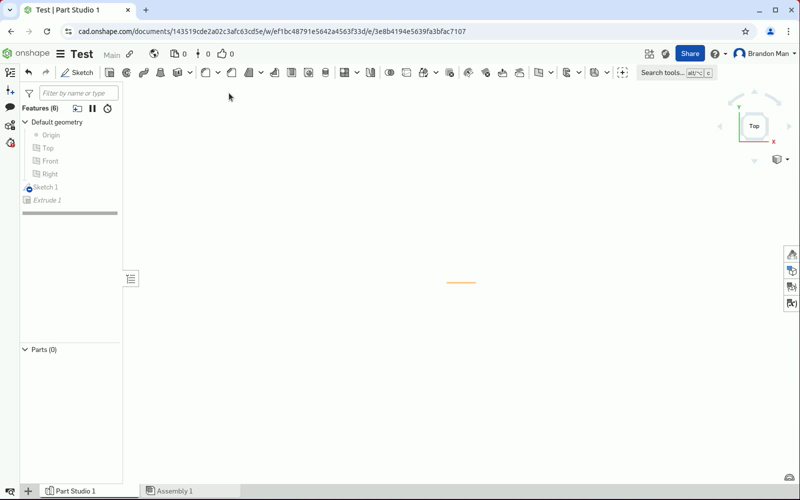
mouse_move(541, 75)
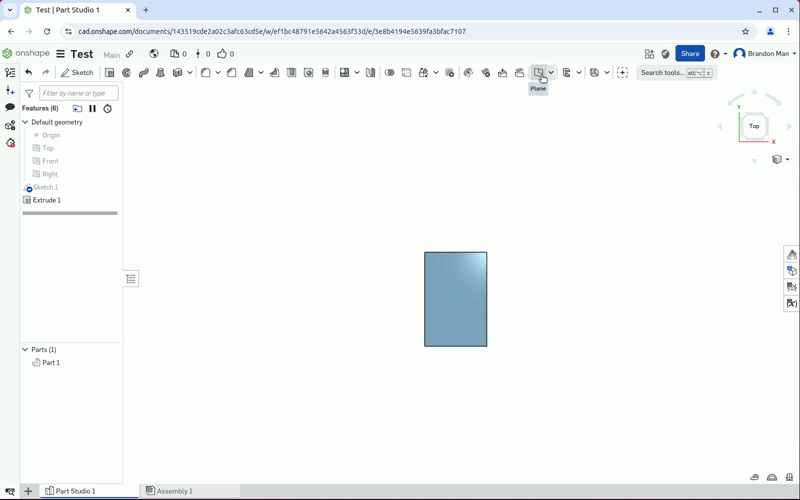
click(541, 75)
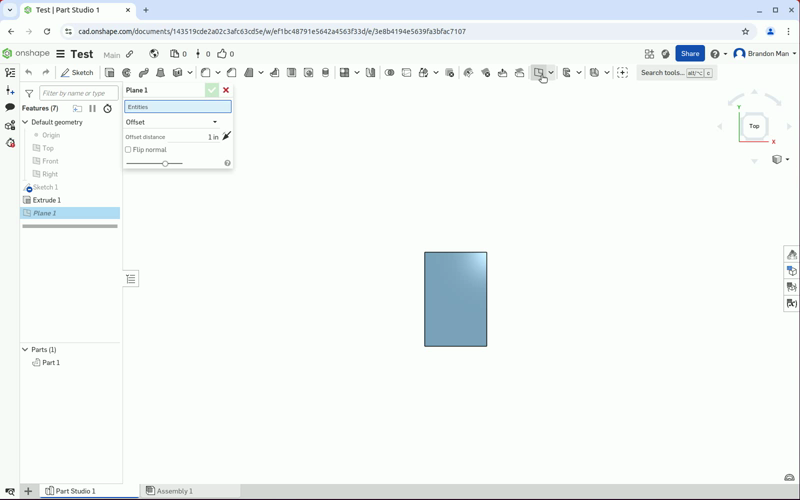
mouse_move(73, 150)
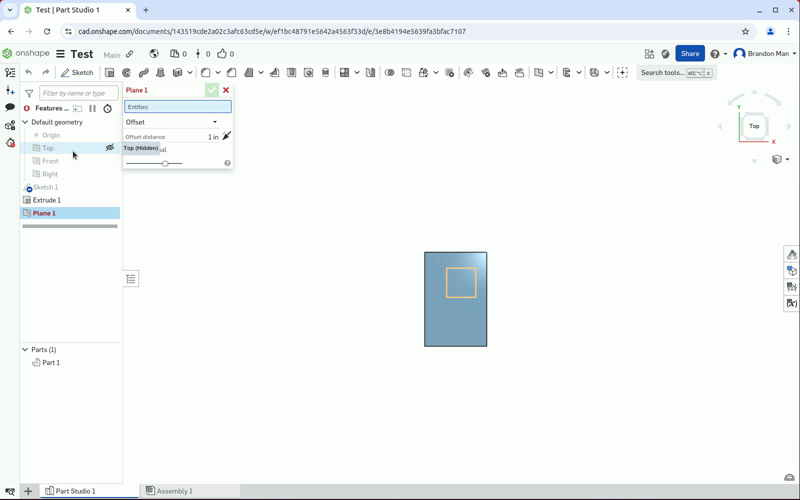
click(73, 150)
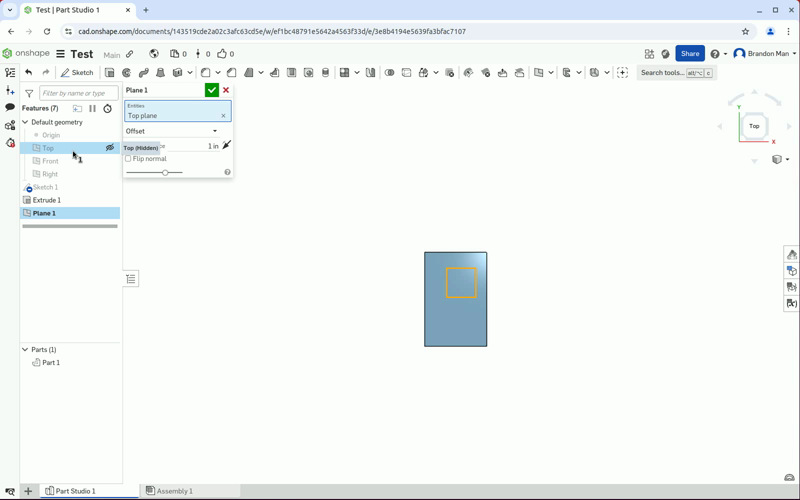
key(tab, 2)
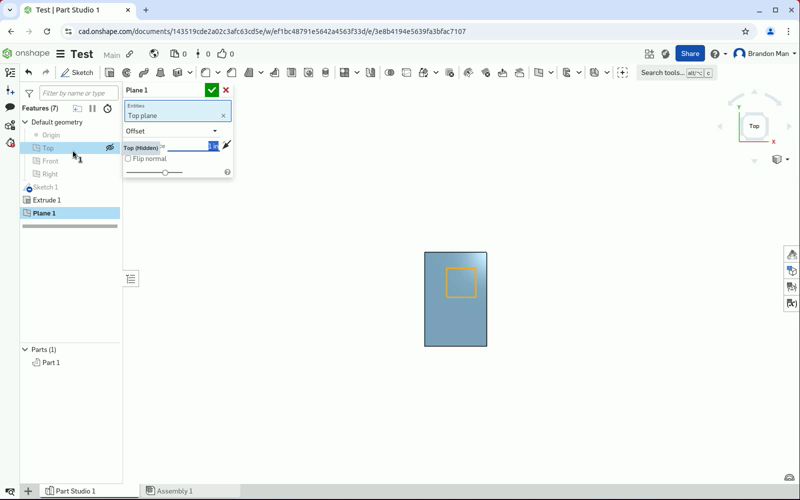
text(3.358)
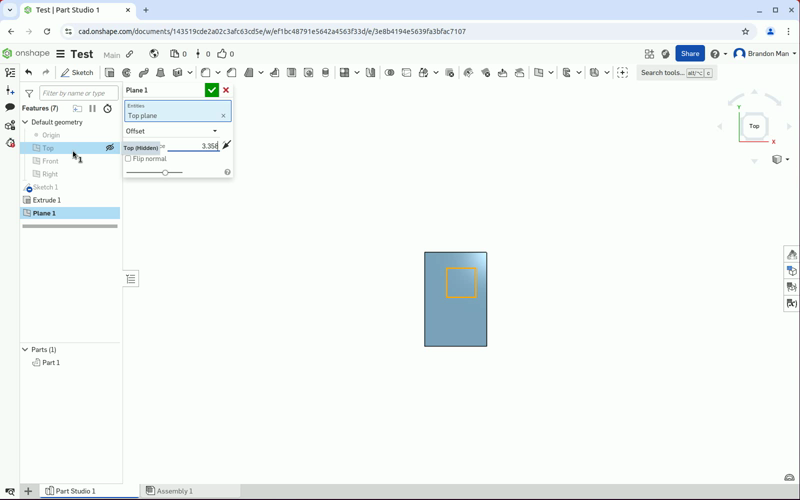
key(enter, 2)
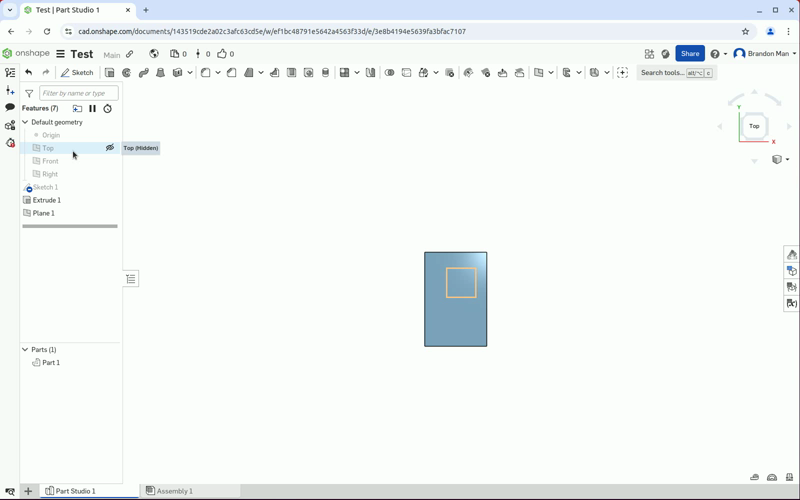
key(shift+s)
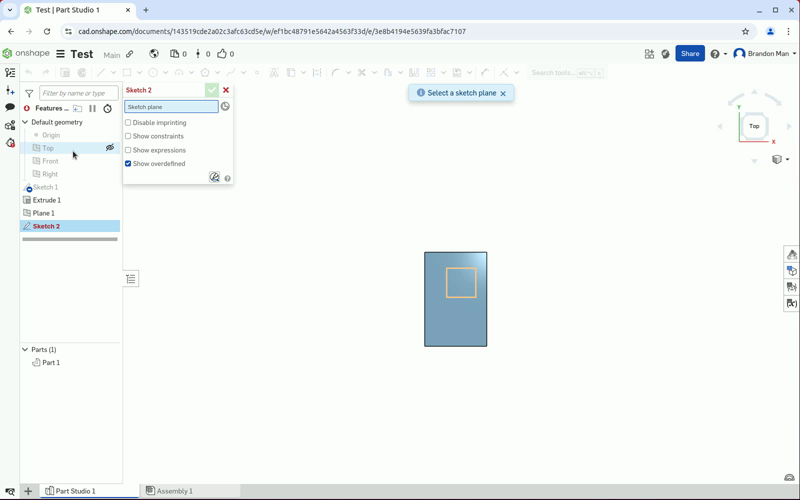
mouse_move(73, 215)
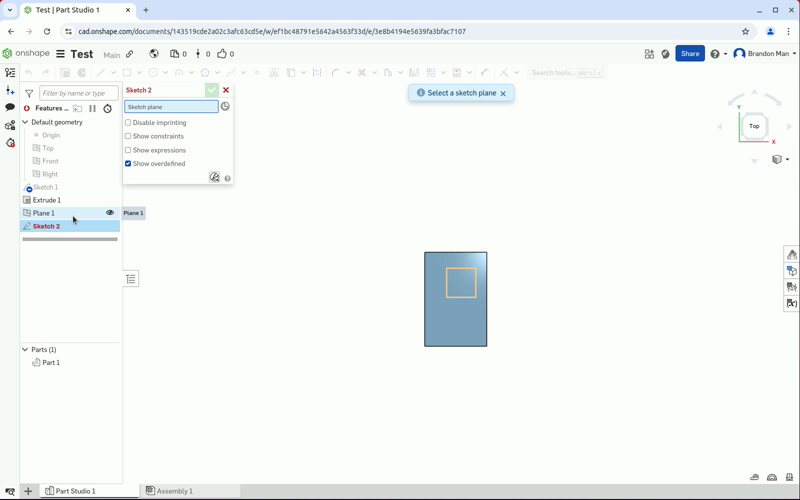
click(73, 215)
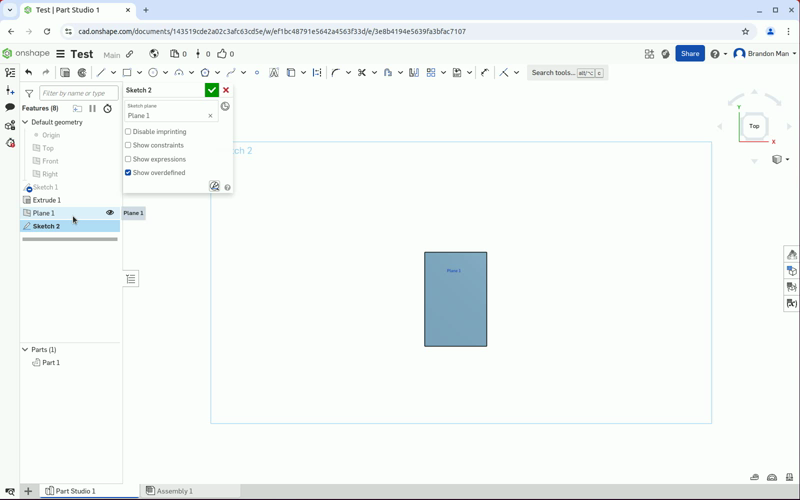
mouse_move(73, 352)
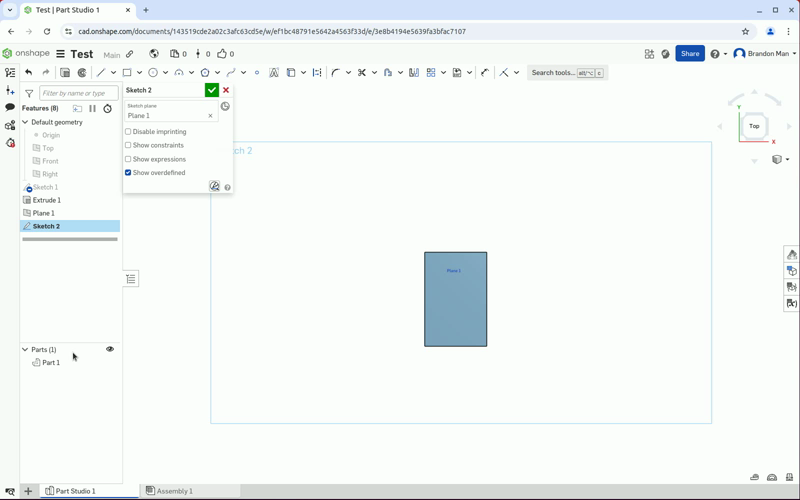
key(y)
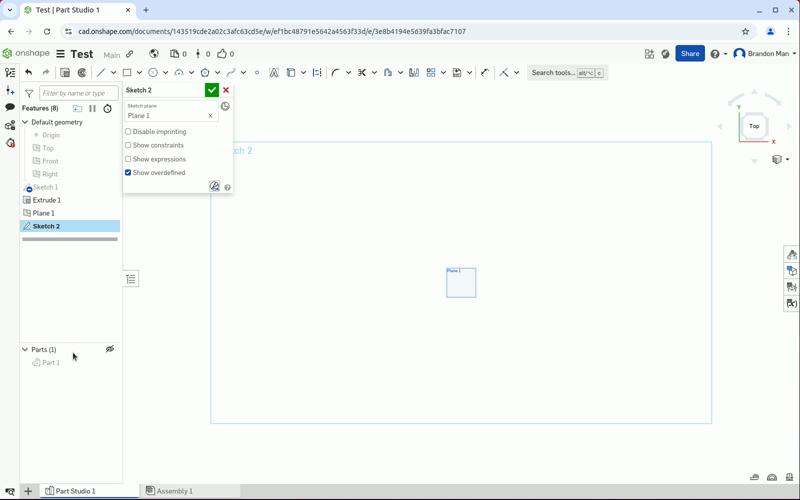
key(l)
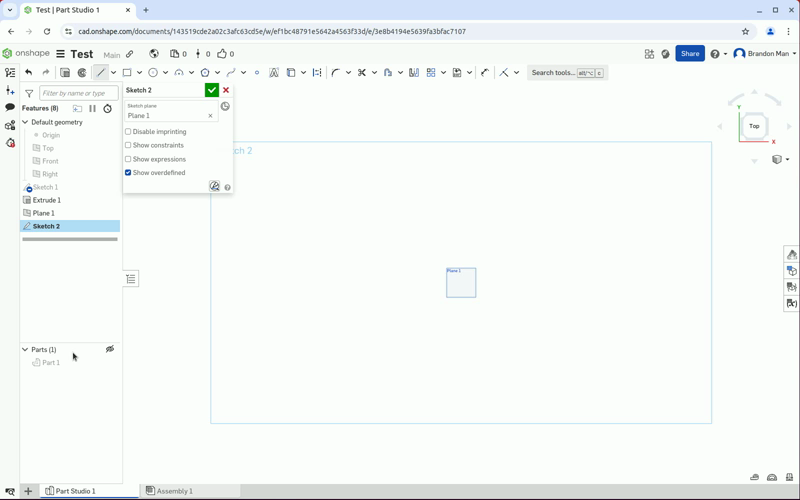
key_down(shift)
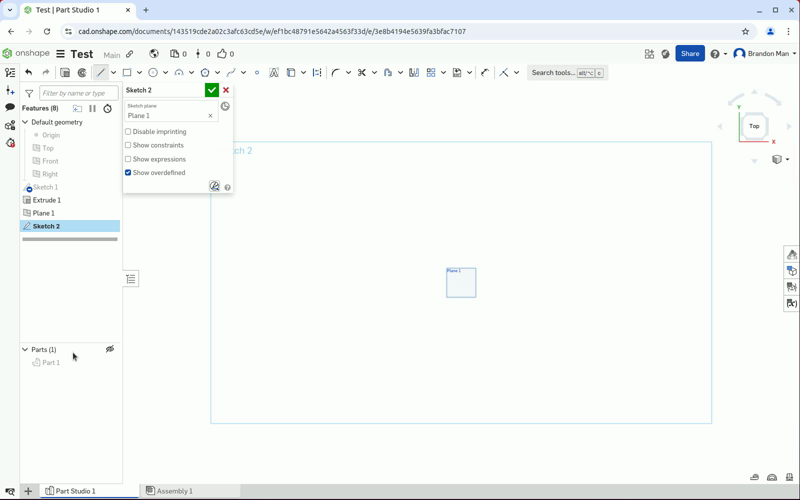
mouse_move(424, 346)
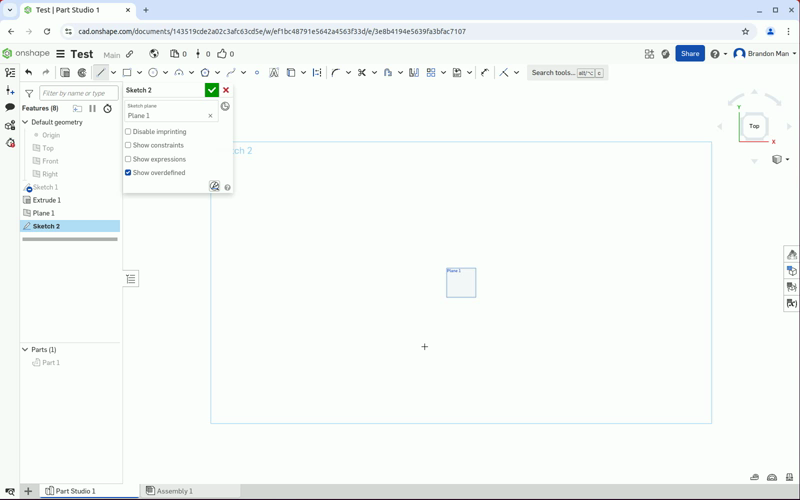
click(424, 346)
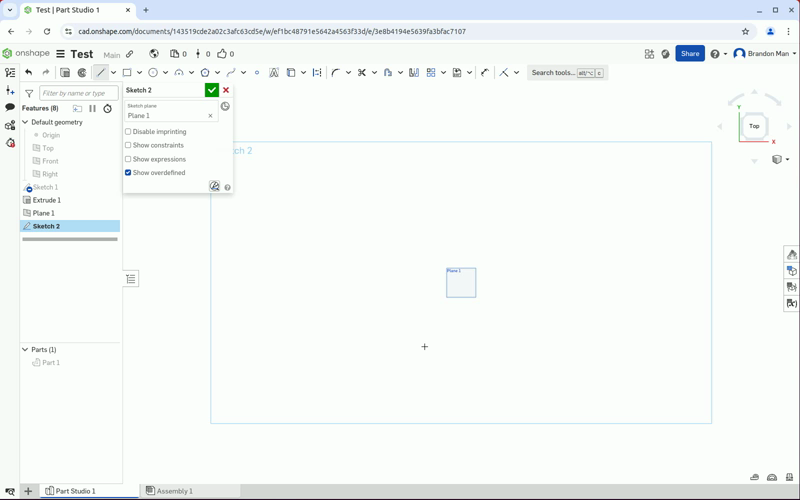
key_up(shift)
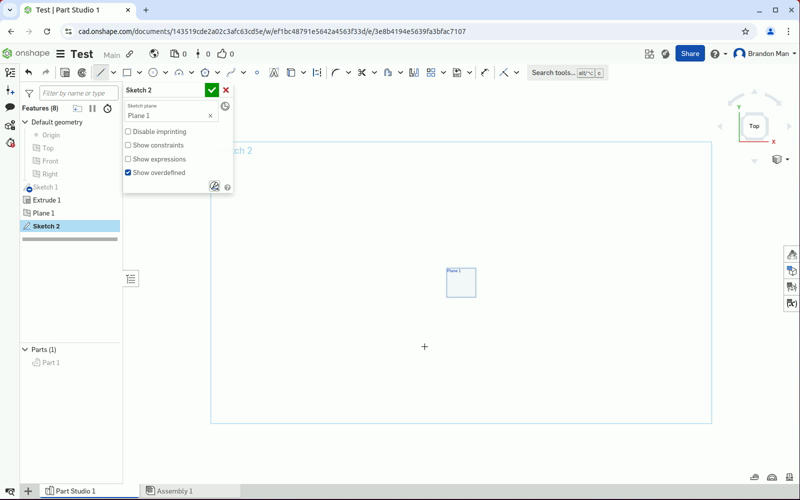
key_down(shift)
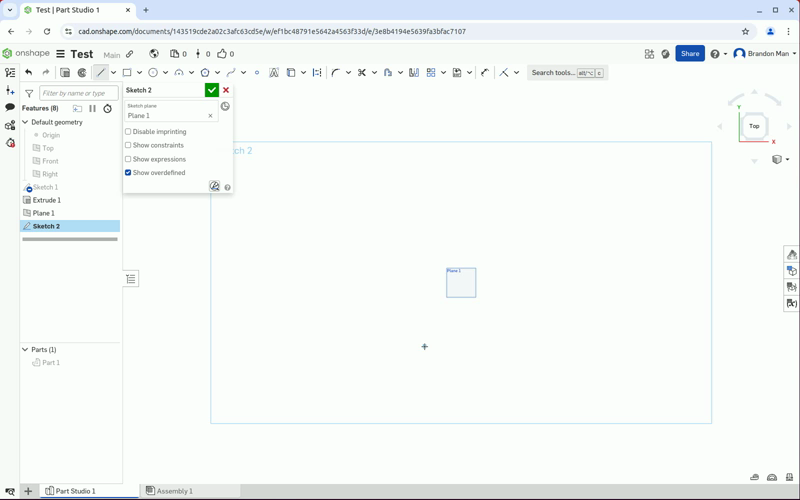
mouse_move(487, 346)
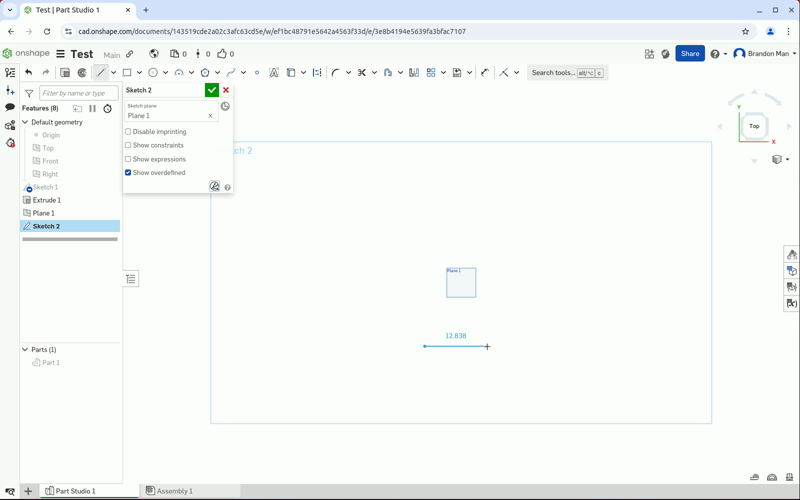
click(487, 346)
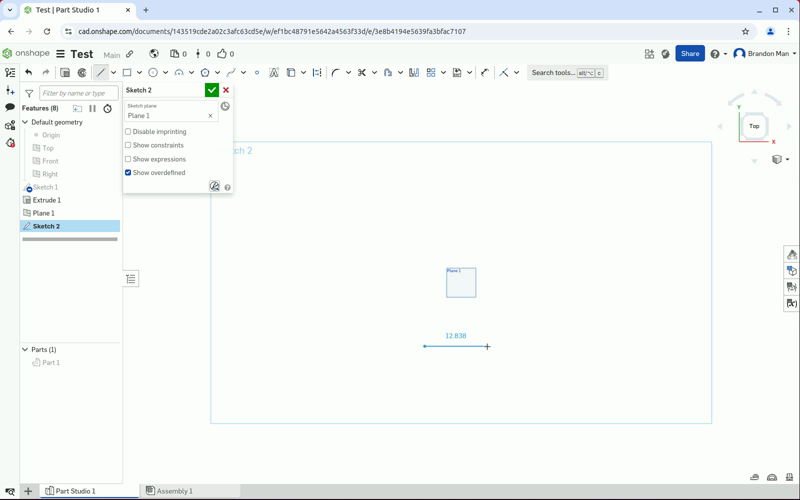
key_up(shift)
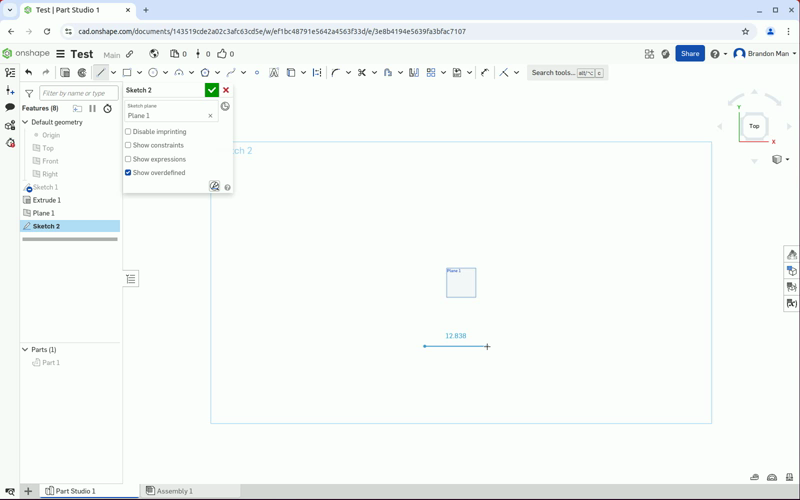
key_down(shift)
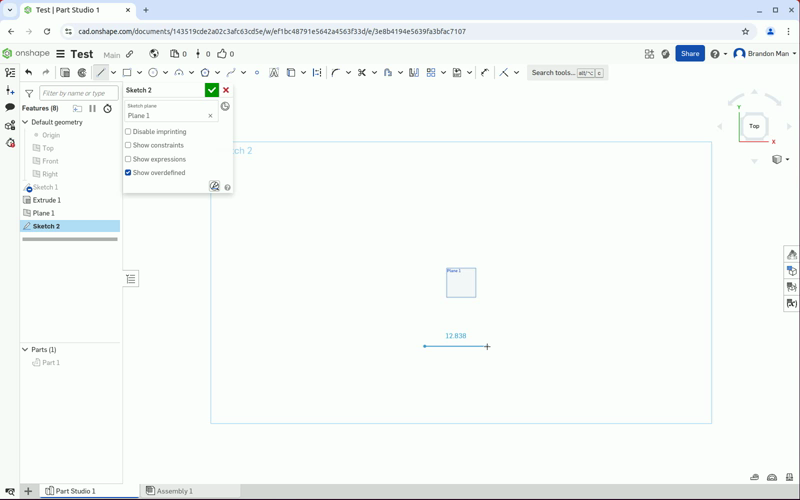
mouse_move(517, 346)
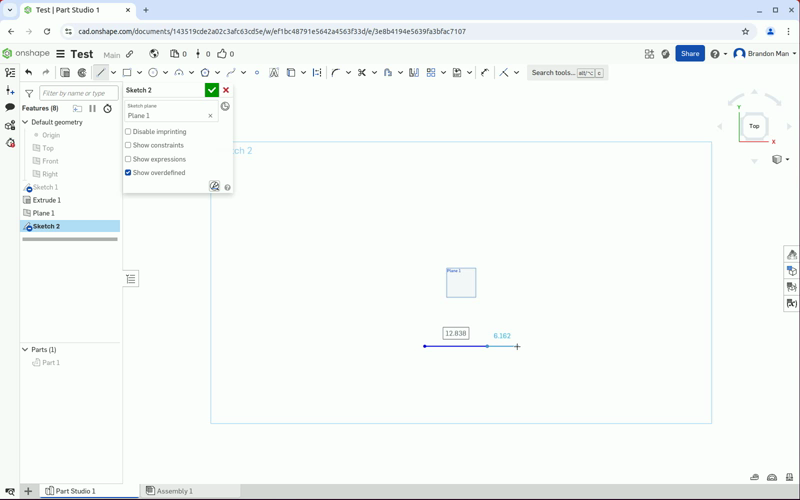
mouse_move(487, 322)
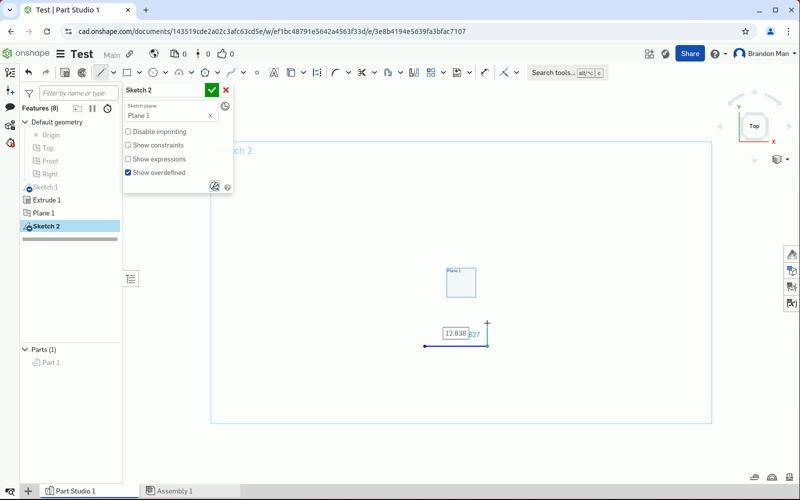
click(487, 322)
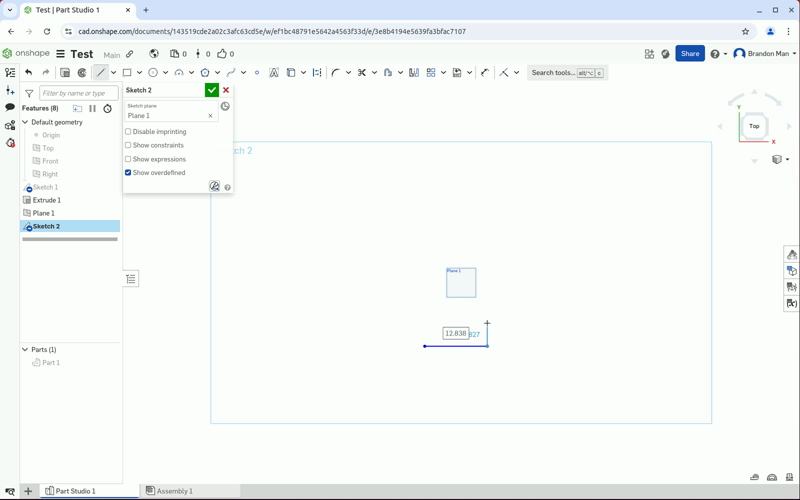
key_up(shift)
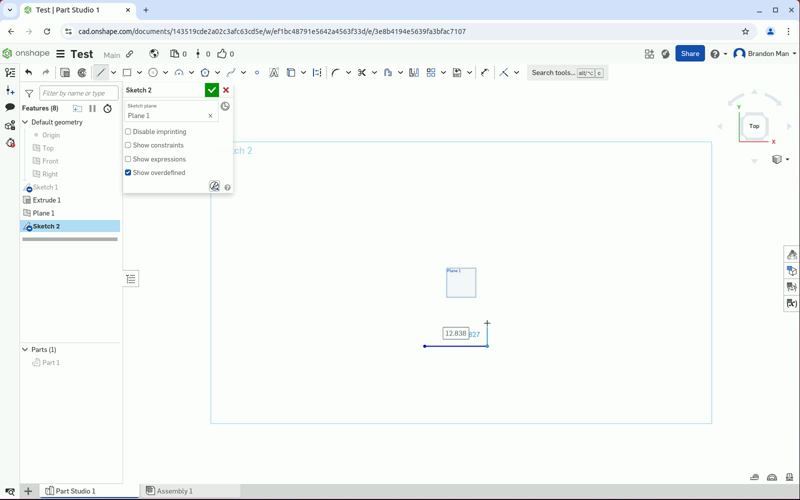
key_down(shift)
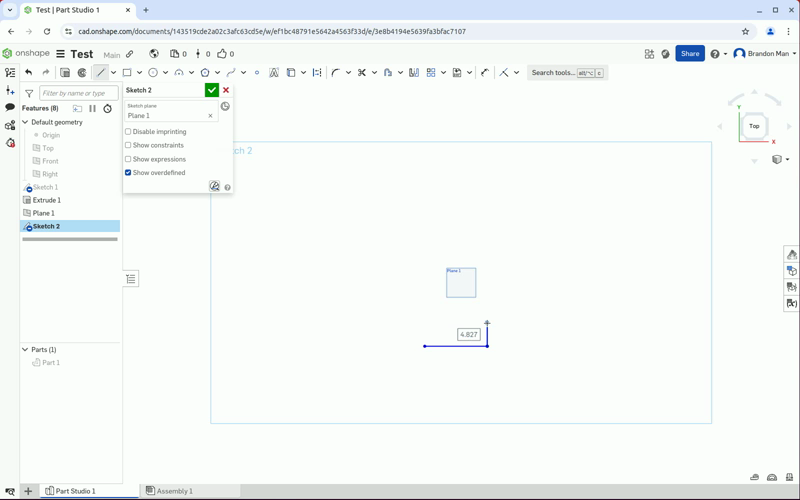
mouse_move(424, 322)
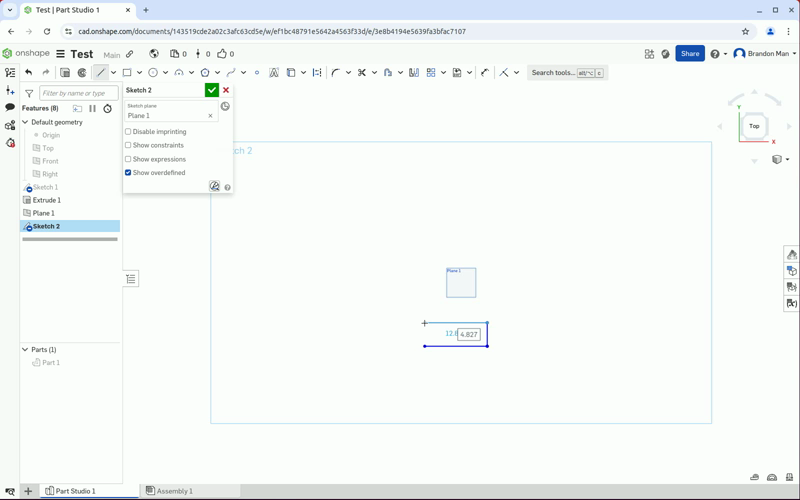
click(424, 322)
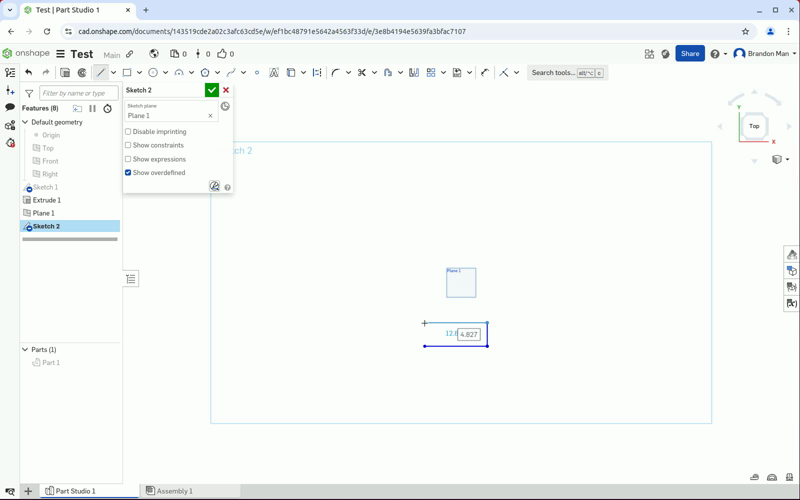
key_up(shift)
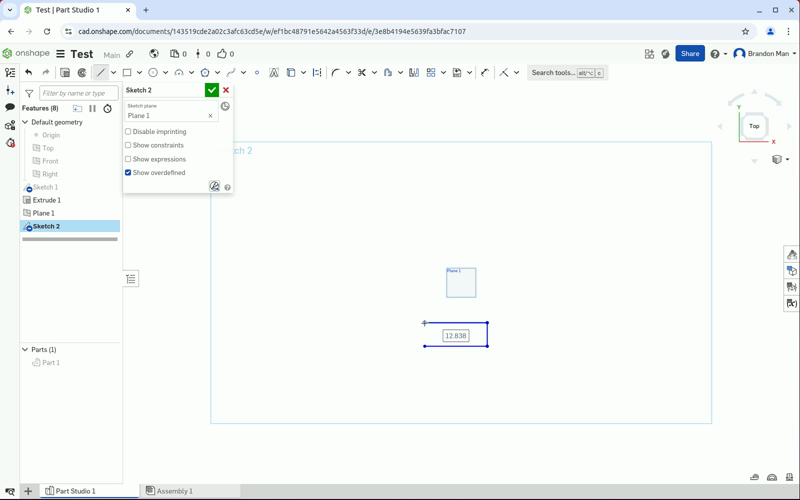
mouse_move(454, 322)
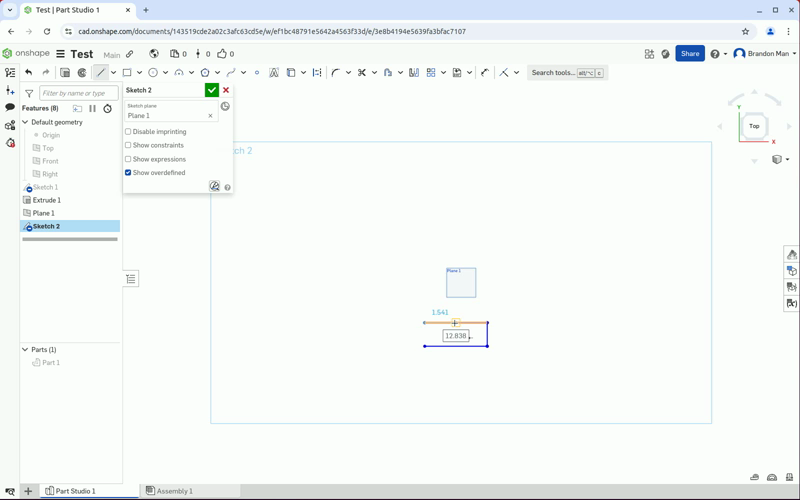
key_down(shift)
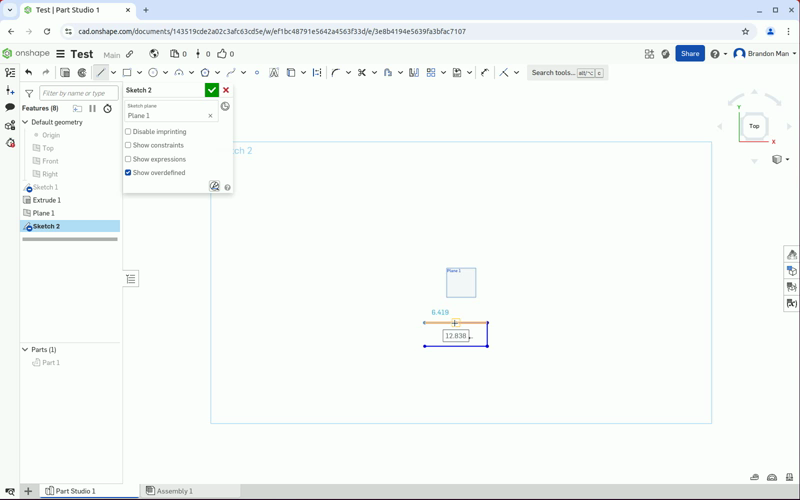
mouse_move(424, 346)
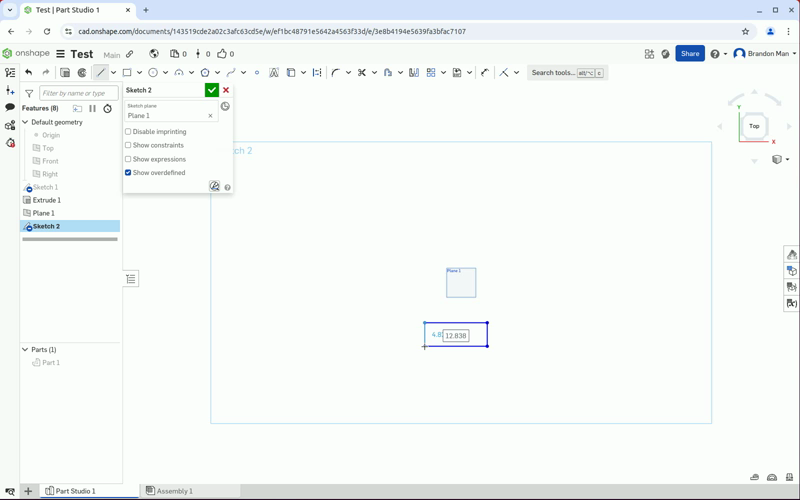
key_up(shift)
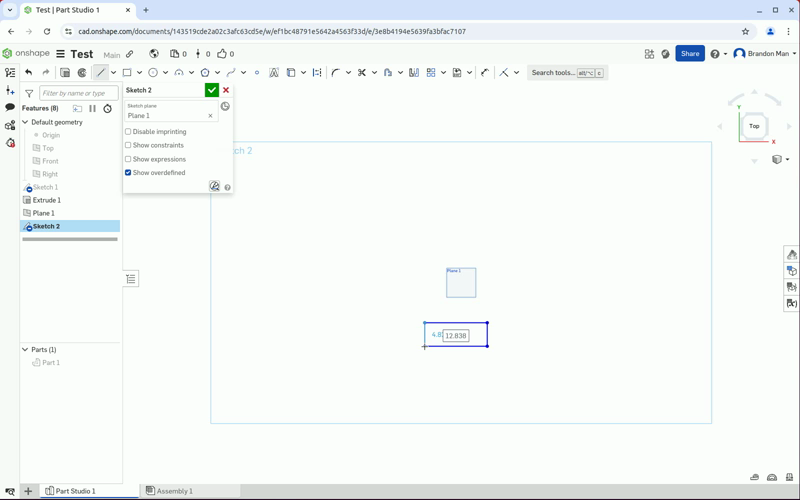
click(424, 346)
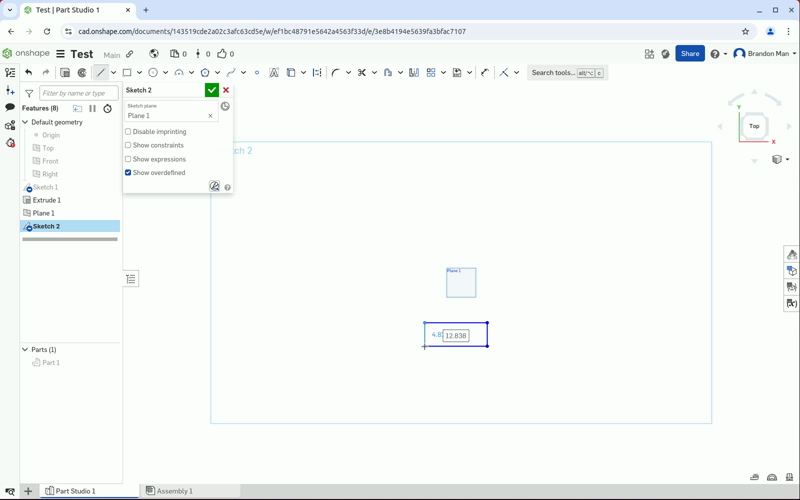
key(esc)
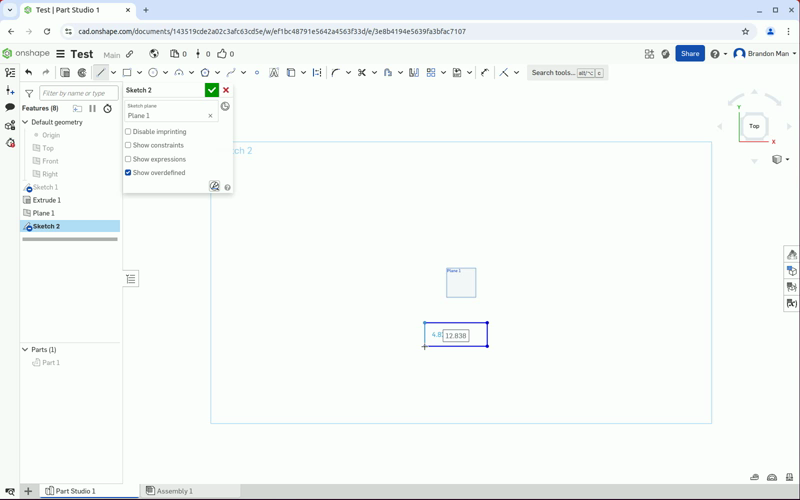
mouse_move(433, 328)
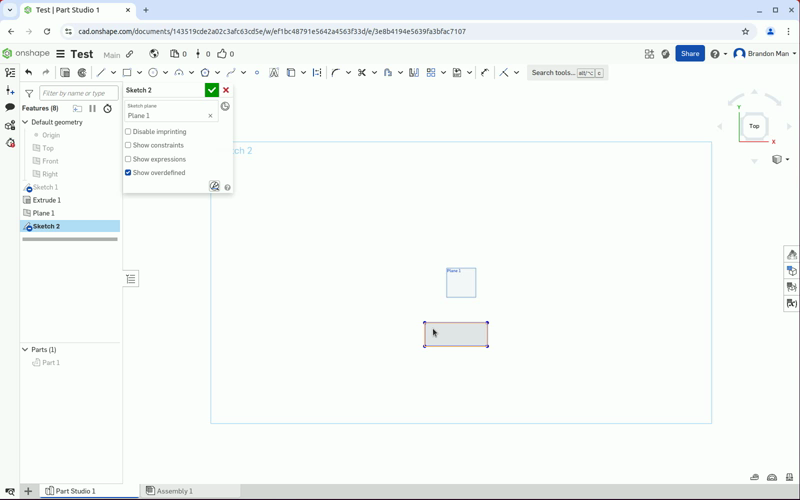
scroll(6)
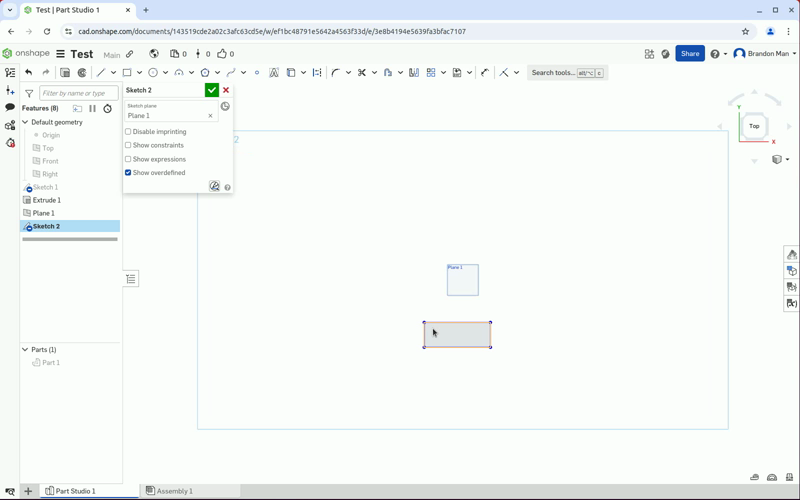
scroll(6)
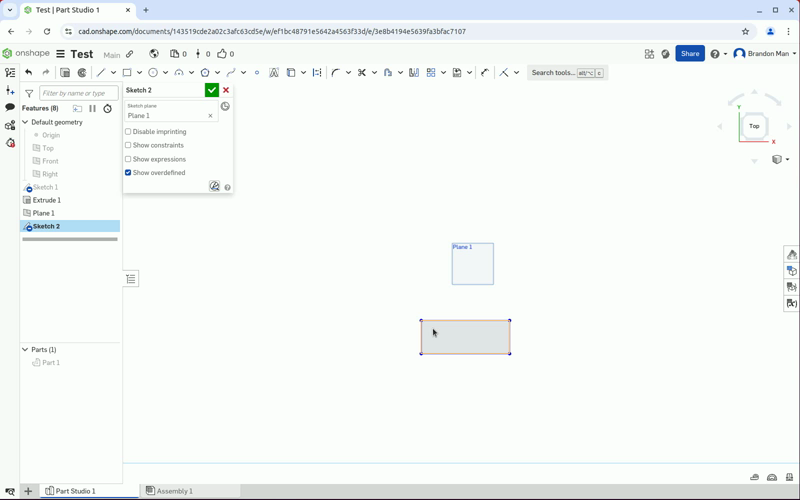
scroll(6)
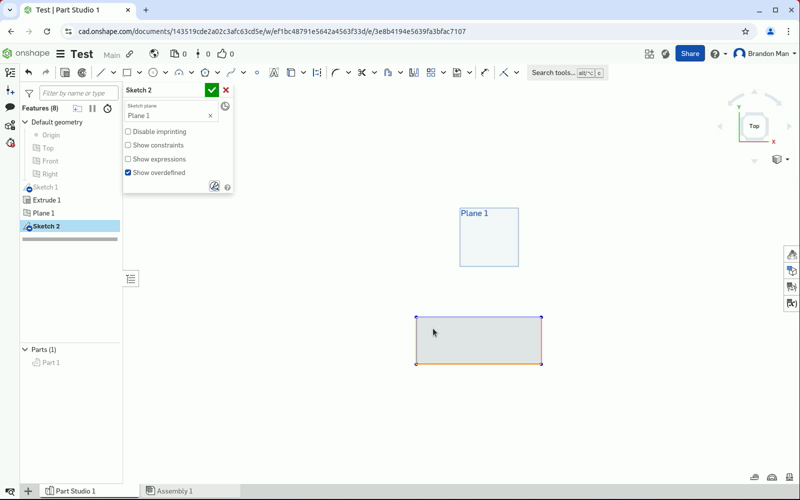
scroll(6)
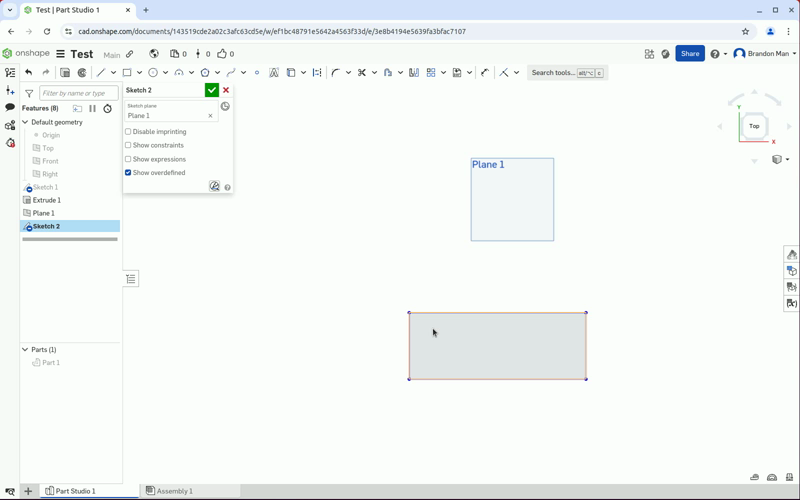
scroll(6)
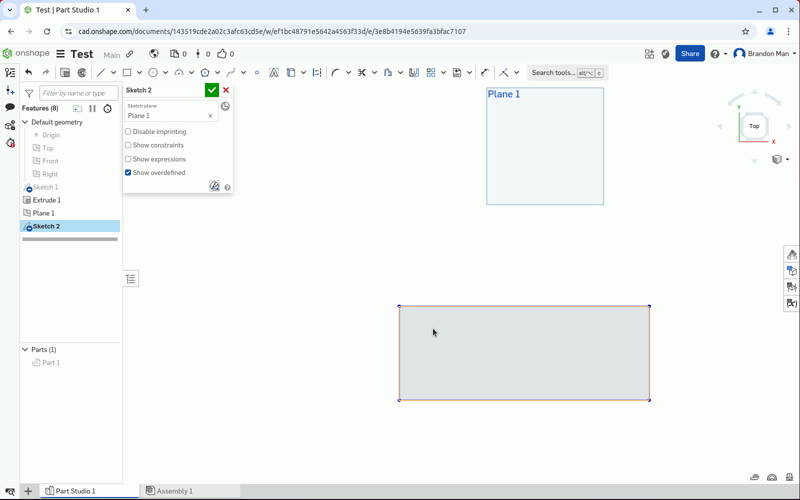
scroll(6)
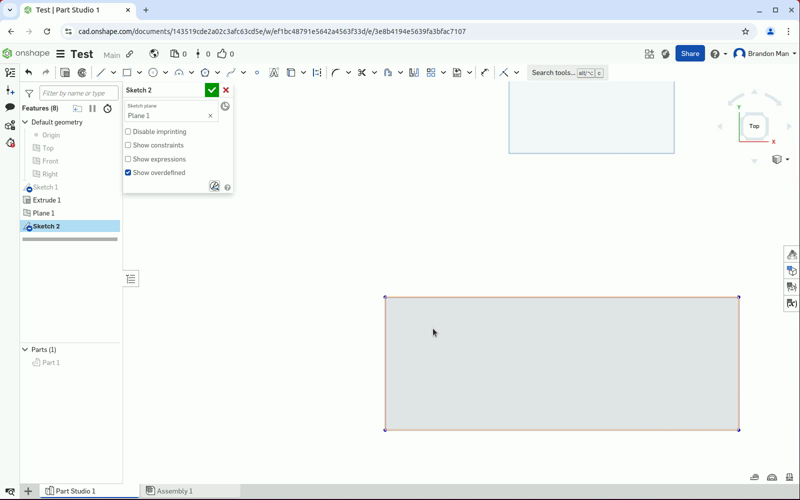
scroll(6)
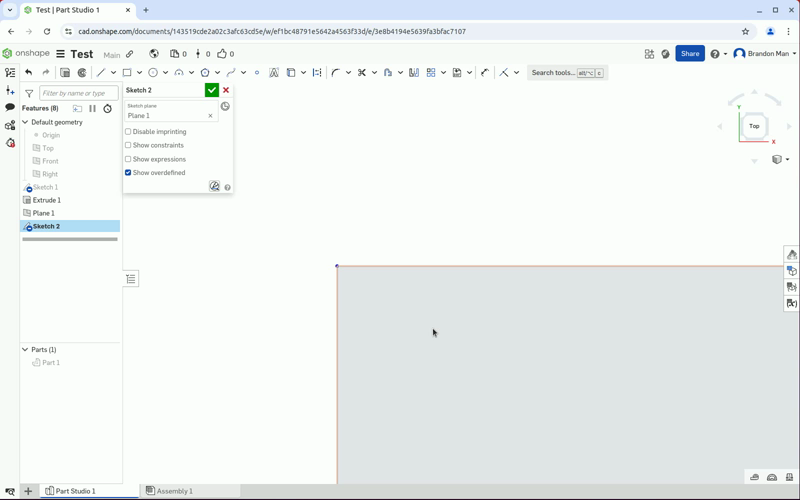
click(433, 328)
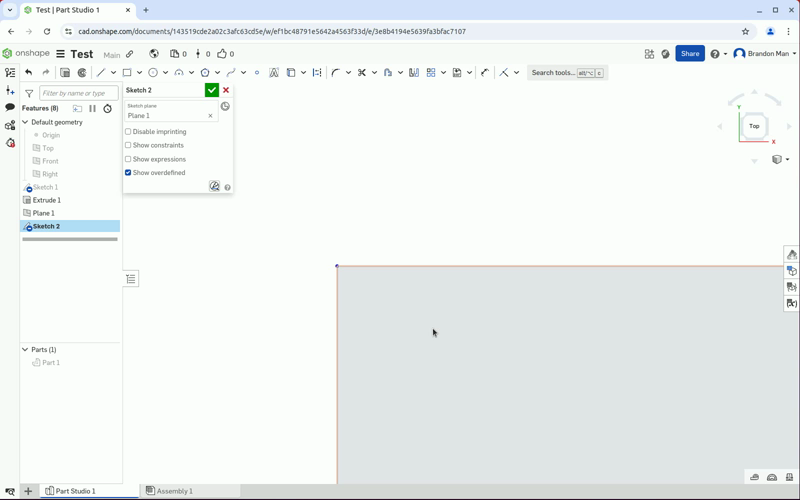
scroll(-6)
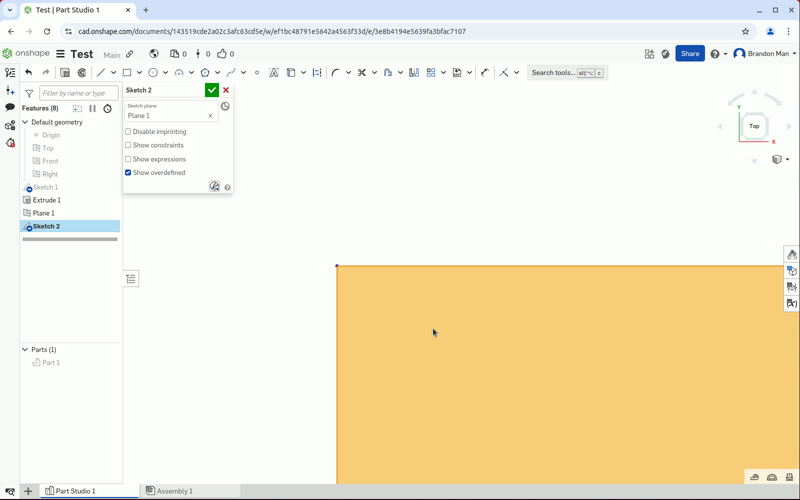
scroll(-6)
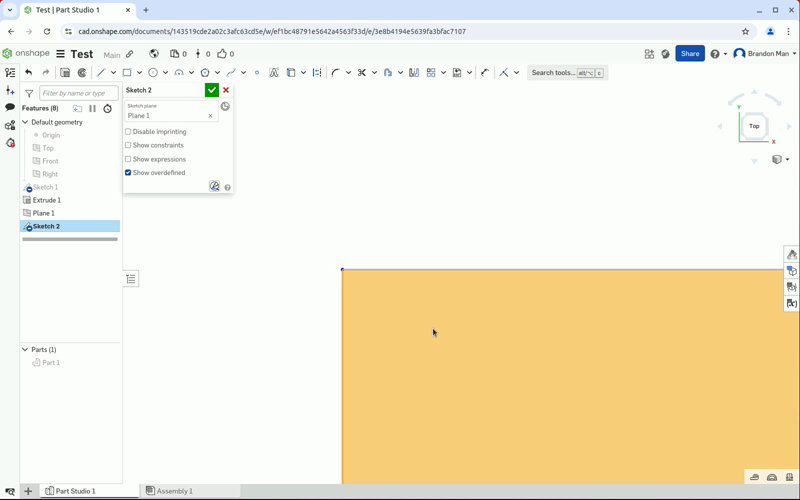
scroll(-6)
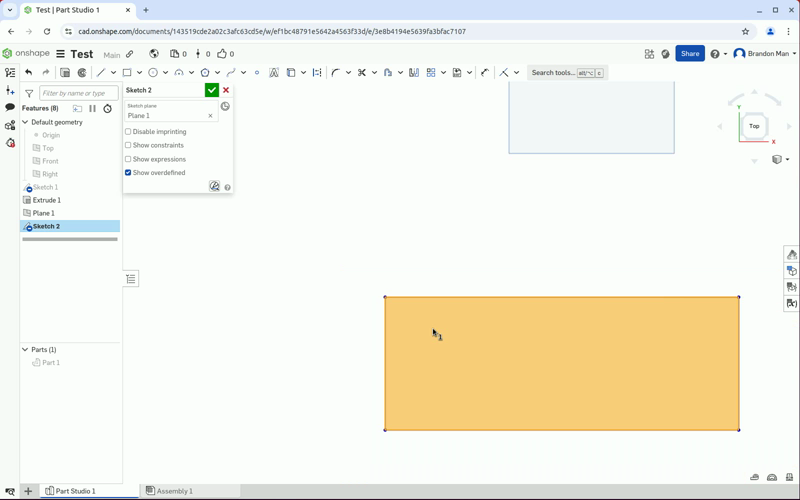
scroll(-6)
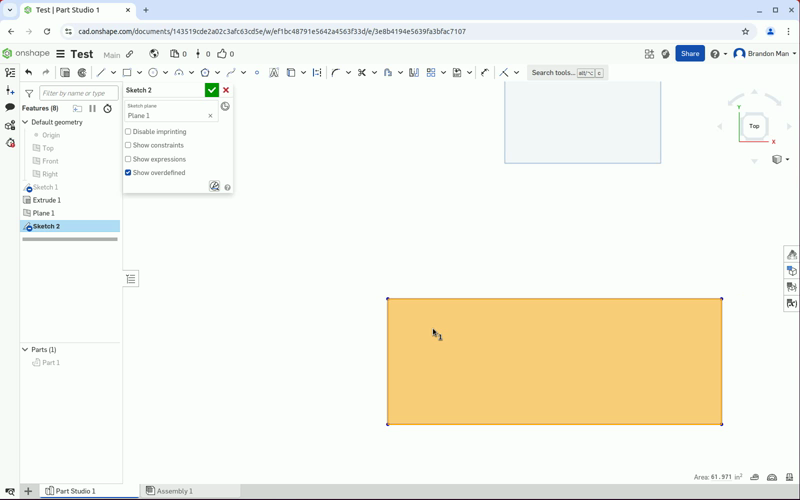
scroll(-6)
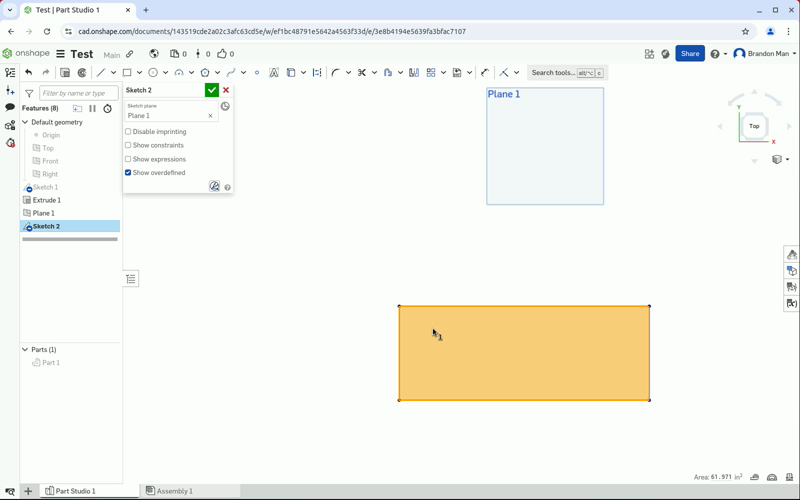
scroll(-6)
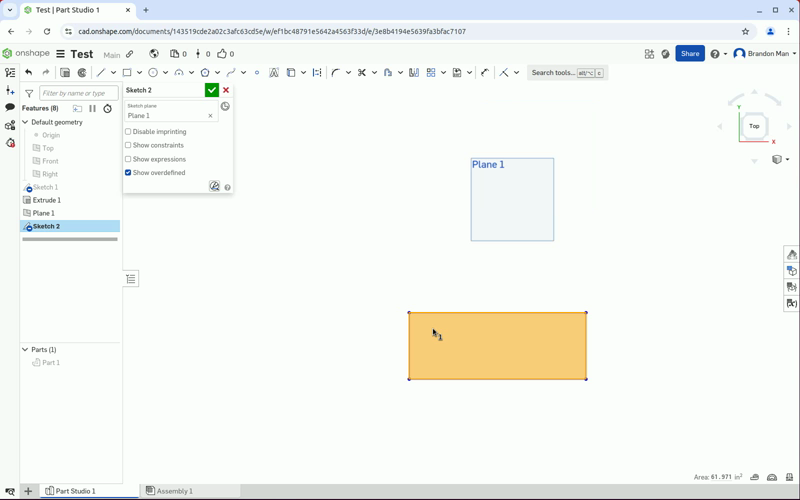
scroll(-6)
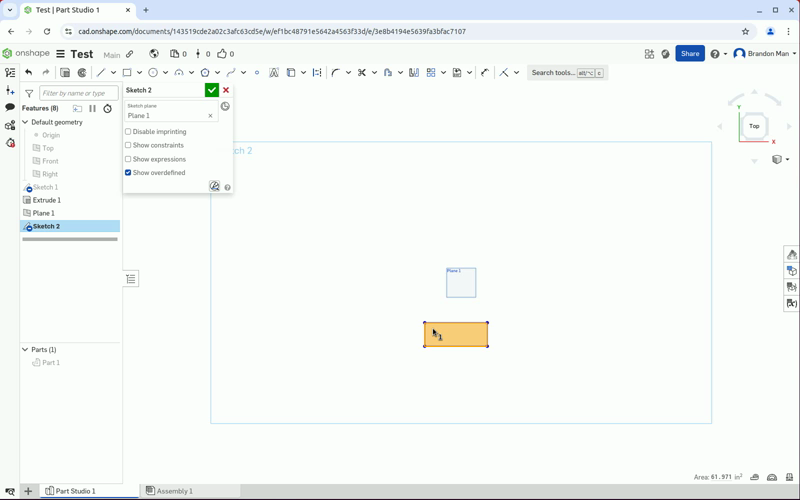
mouse_move(73, 352)
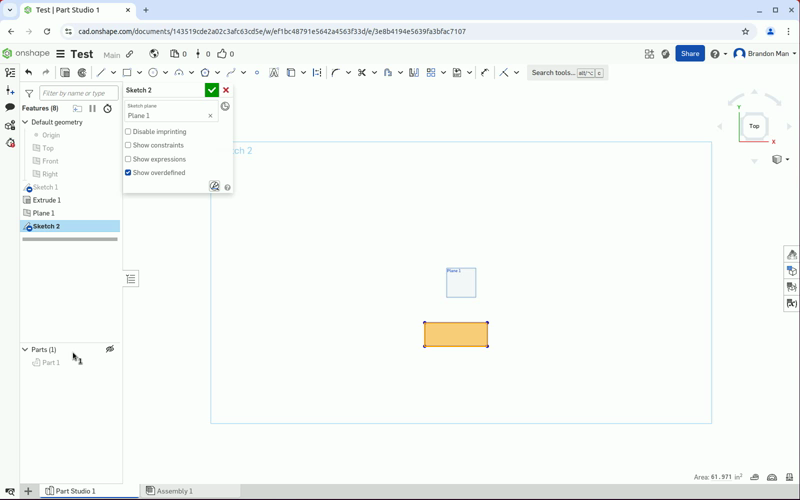
key(shift+y)
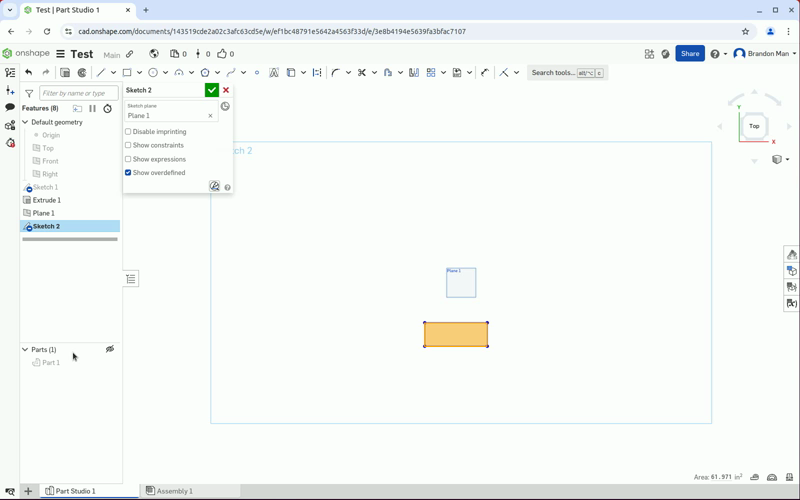
key(shift+e)
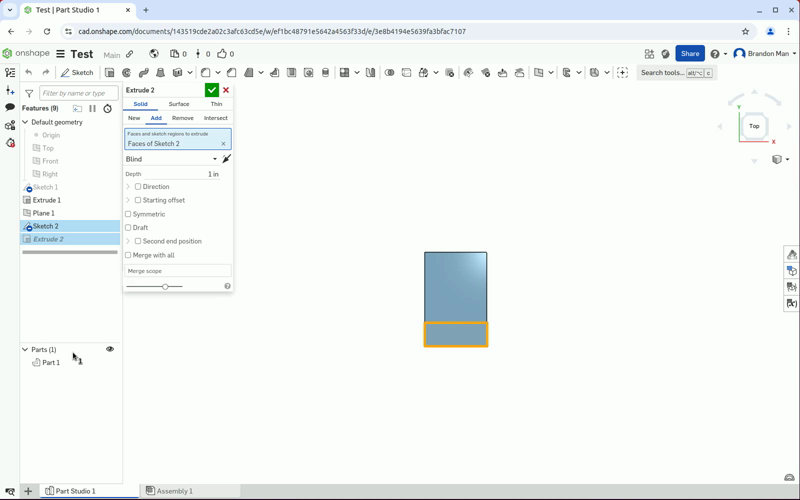
mouse_move(143, 106)
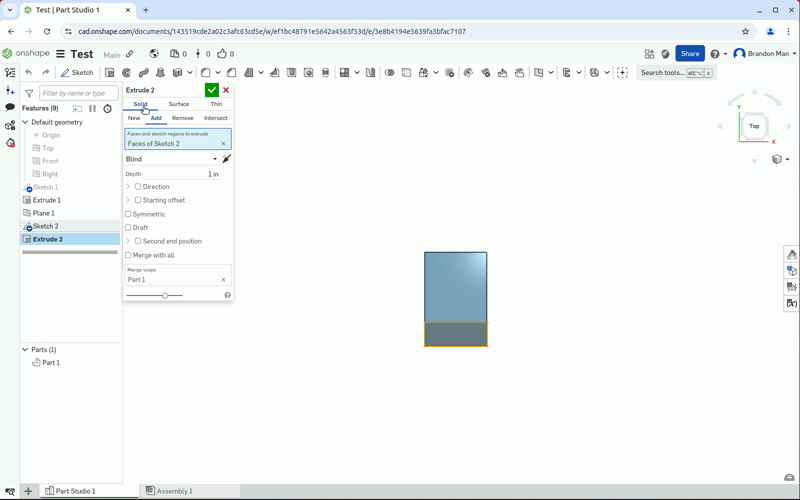
click(143, 106)
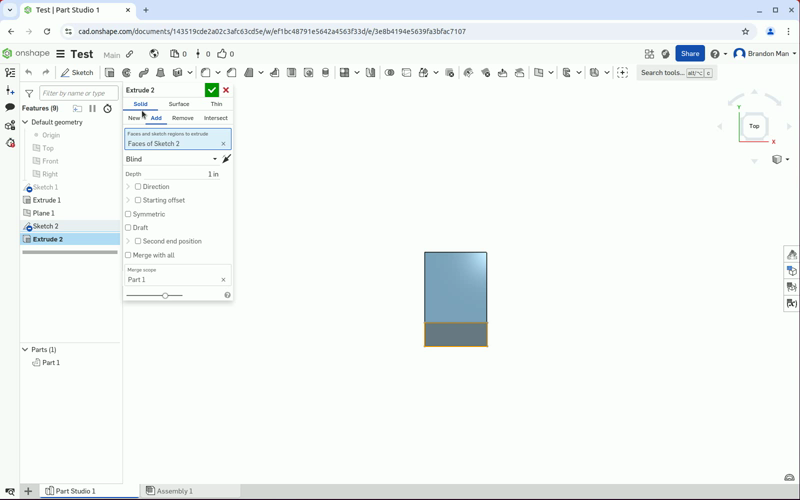
mouse_move(137, 120)
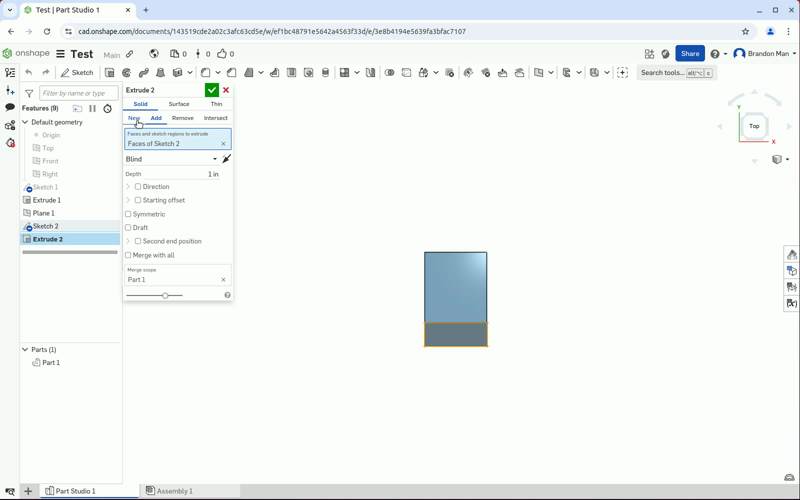
click(137, 120)
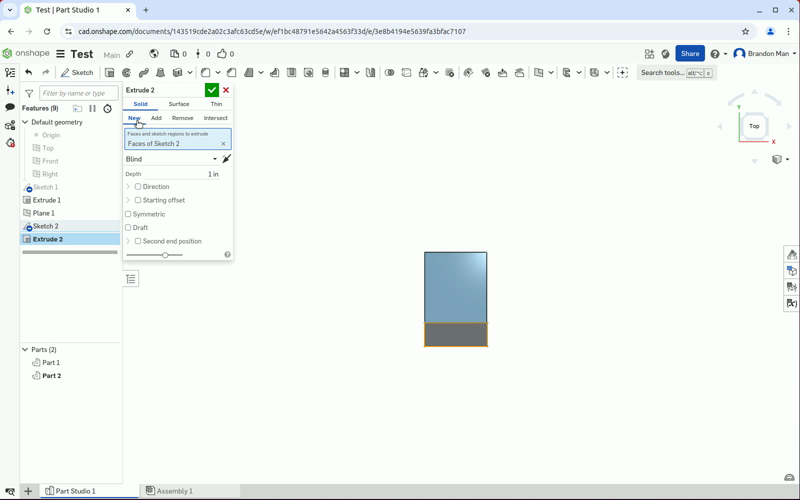
key(tab, 4)
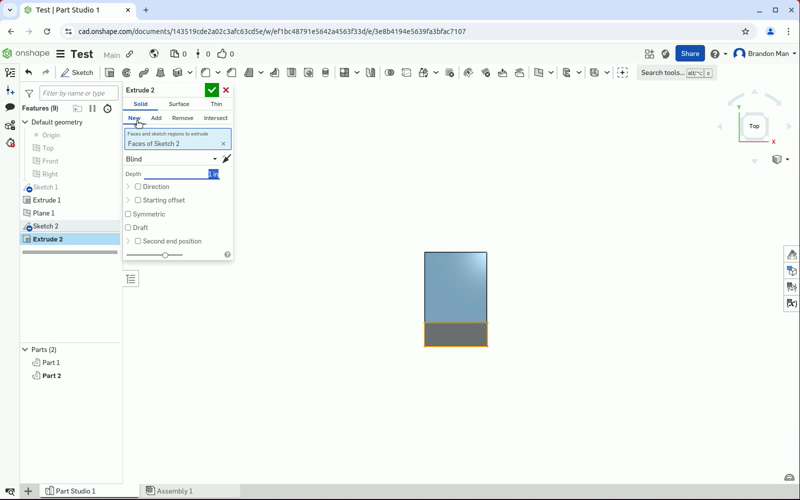
text(19.738)
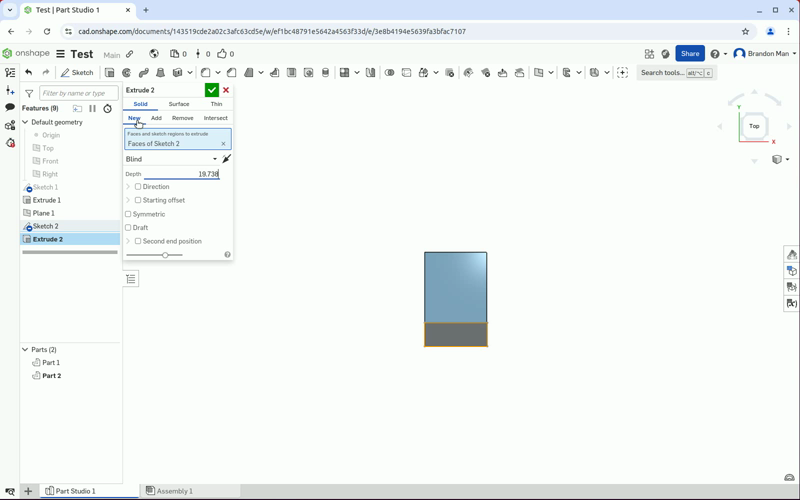
key(enter)
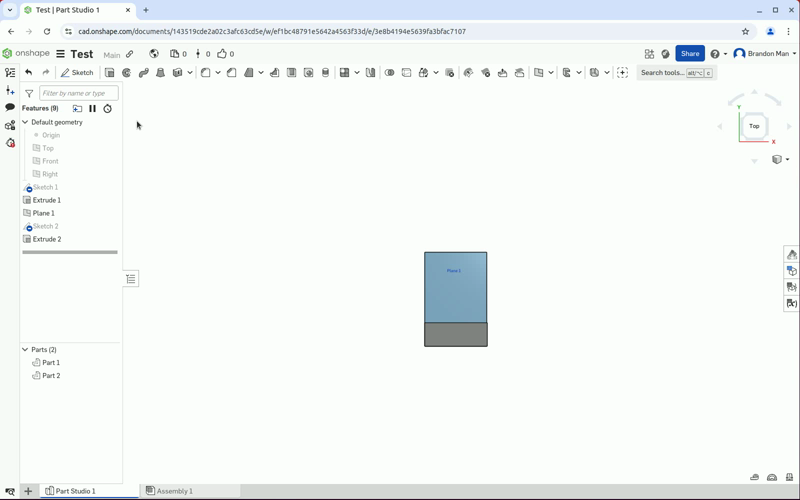
key(shift+h)
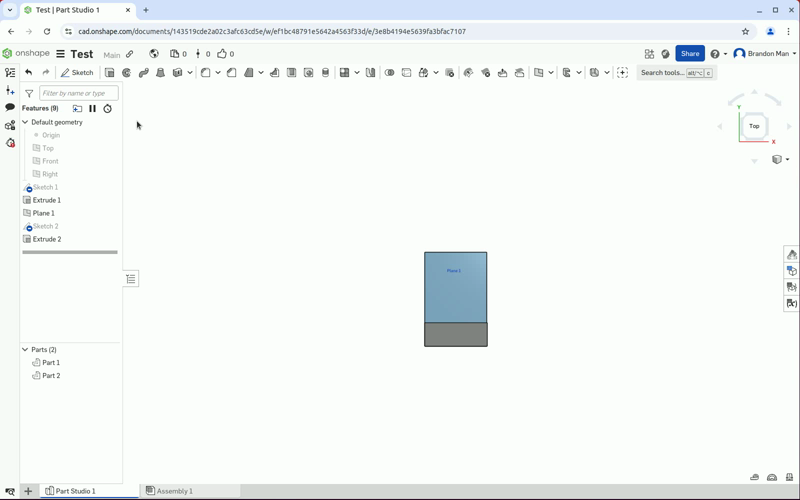
key(shift+h)
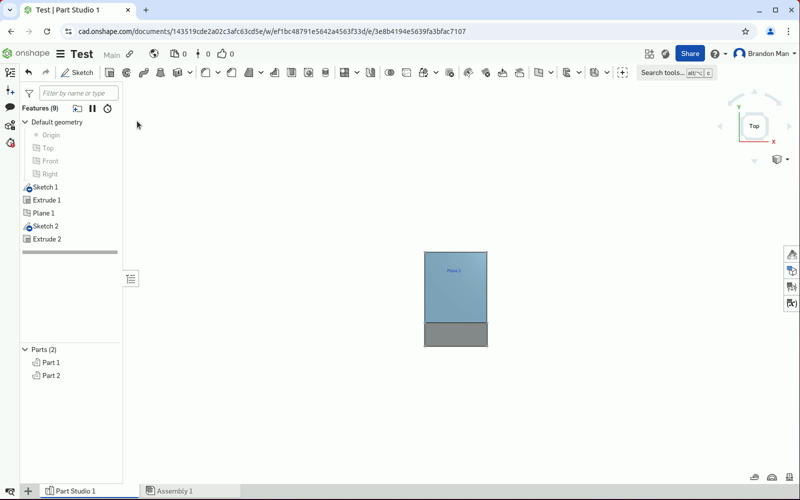
key(shift+7)
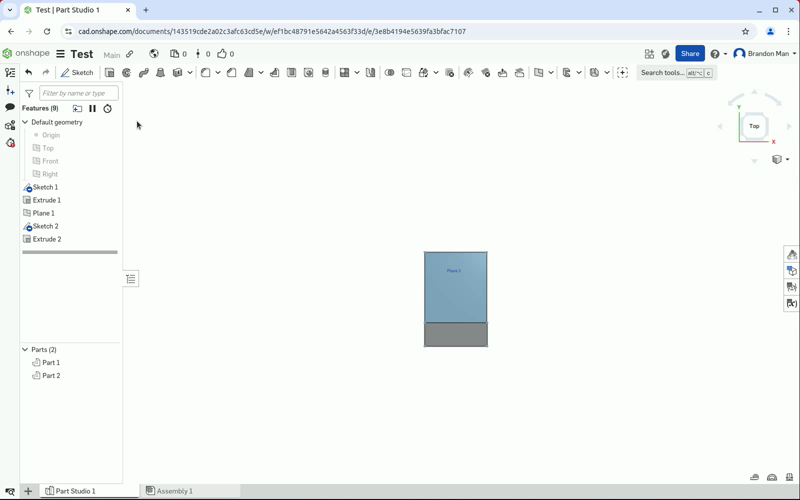
key(up, 3)
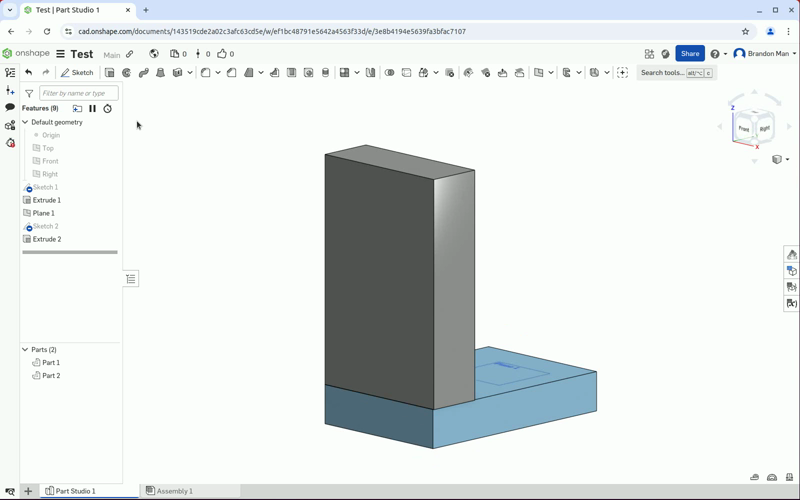
key(left, 3)
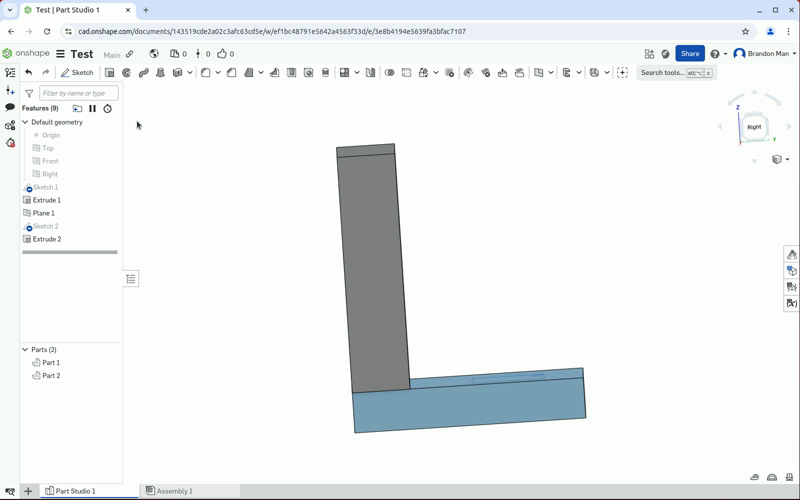
key(right, 3)
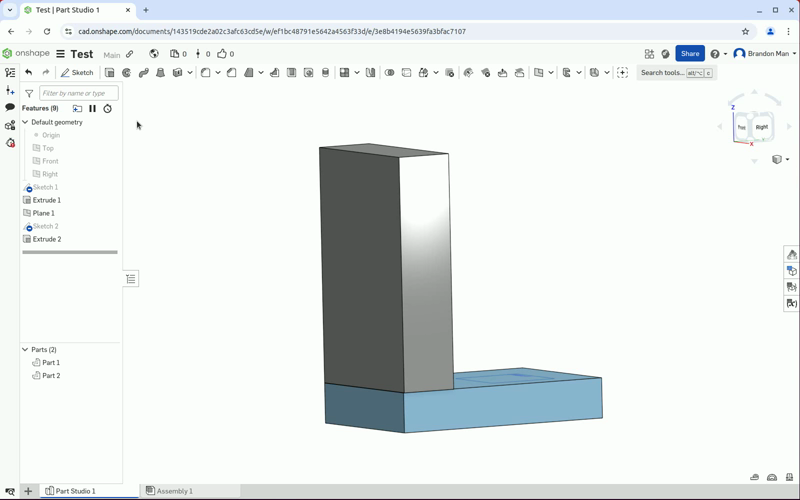
key(down, 3)
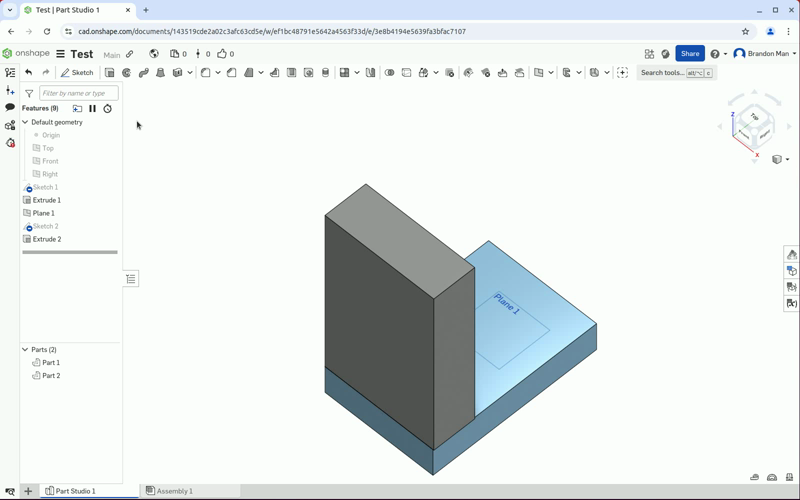
mouse_move(73, 189)
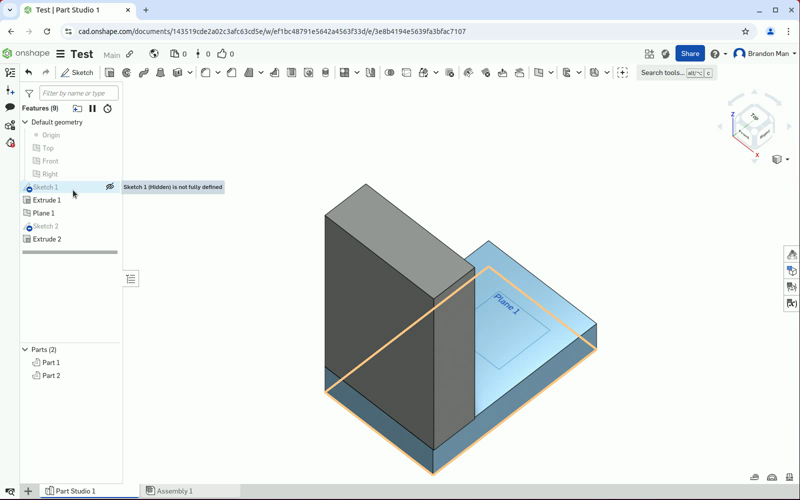
click(73, 189)